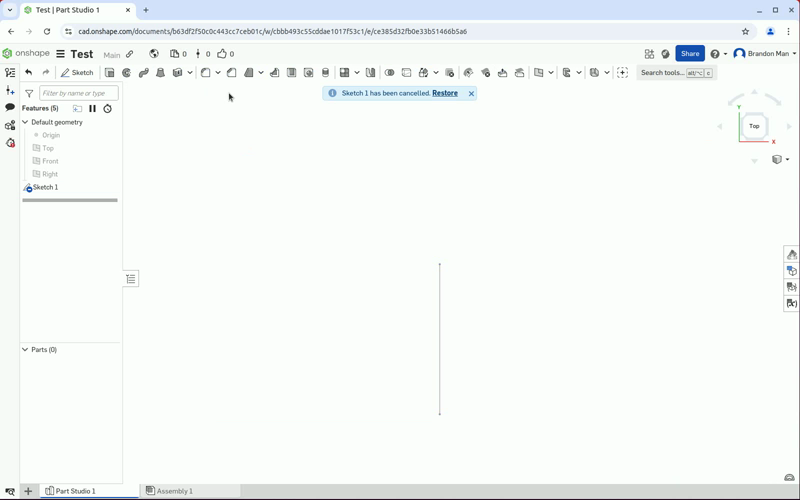
key(shift+h)
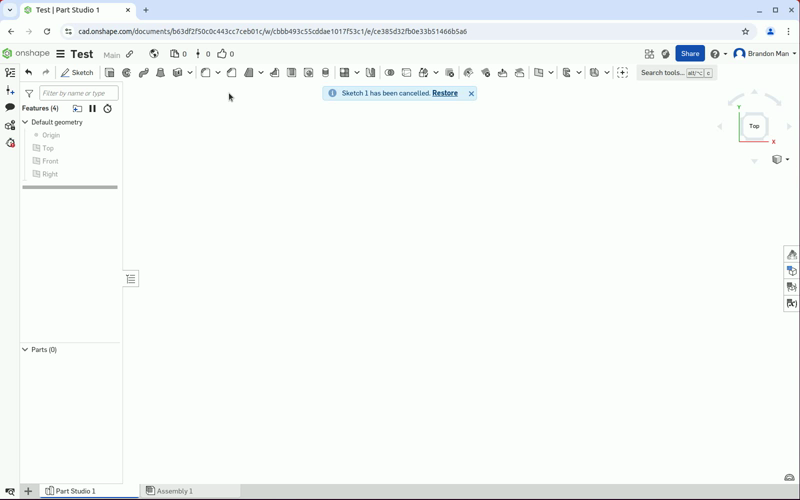
mouse_move(73, 352)
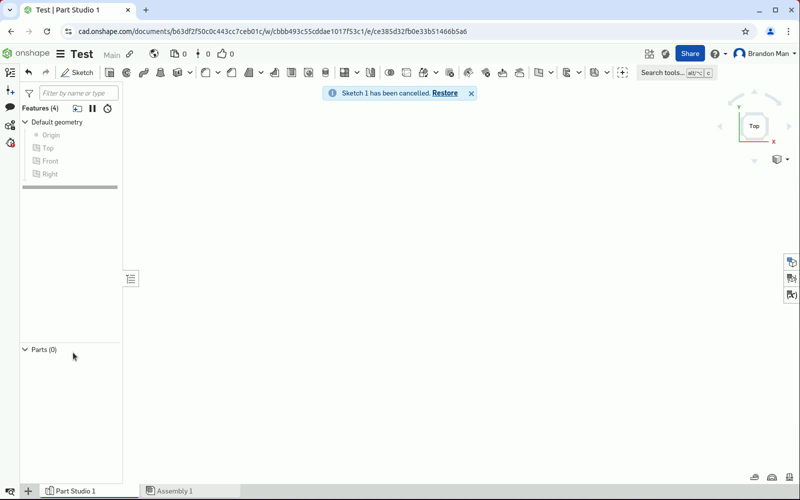
key(y)
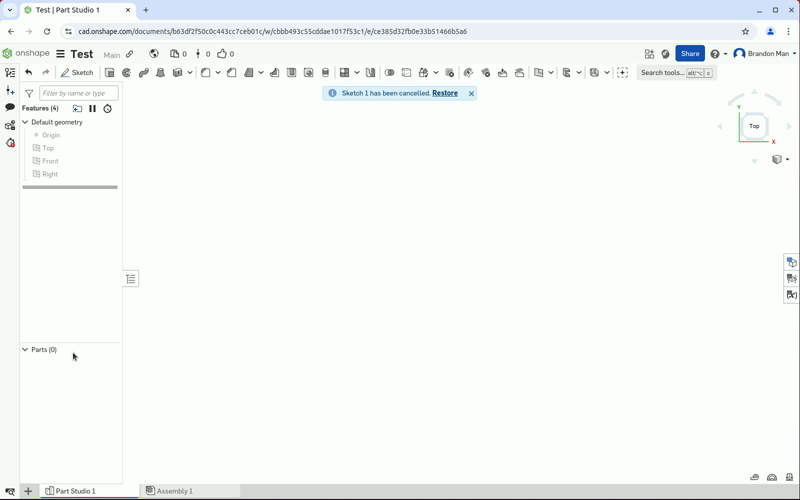
key(shift+p)
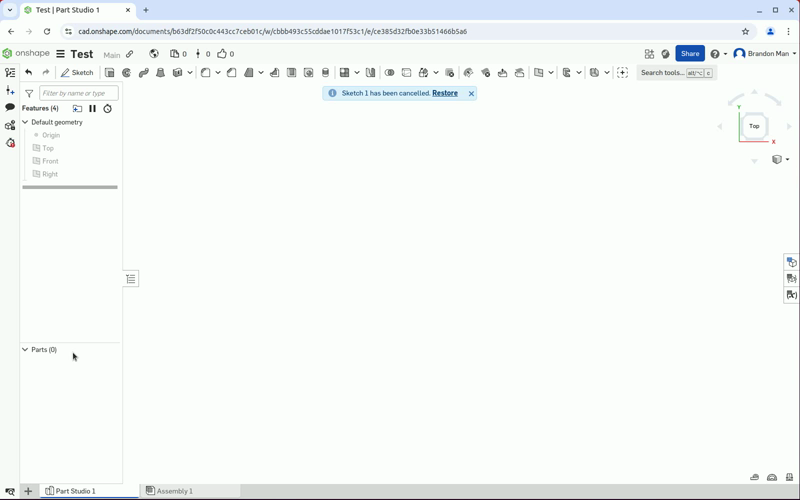
key(space)
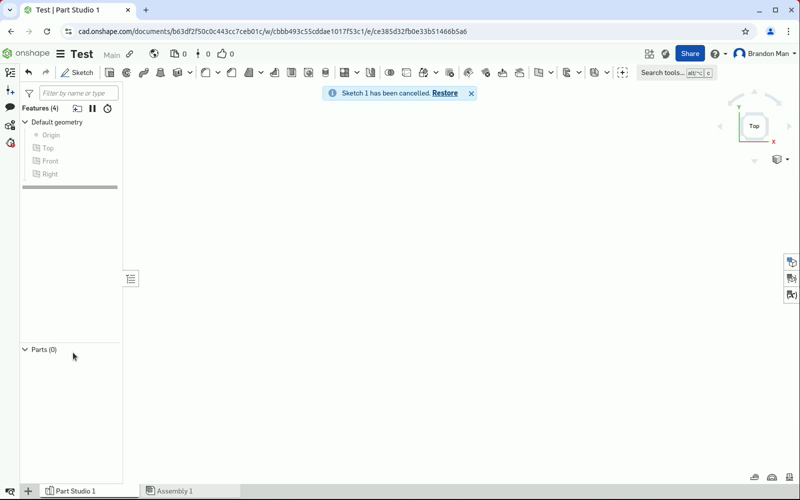
key_down(shift)
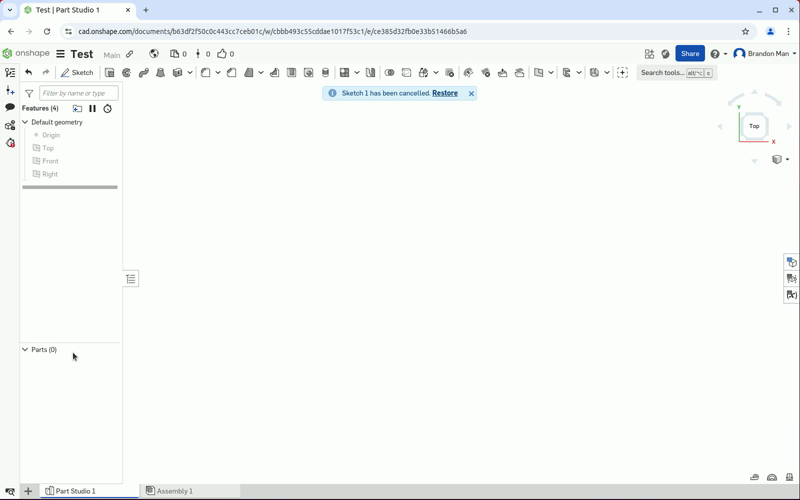
key(up)
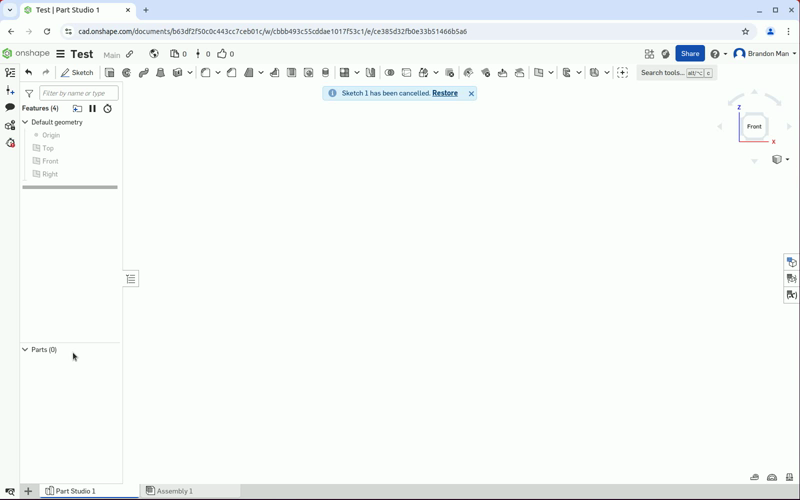
key_up(shift)
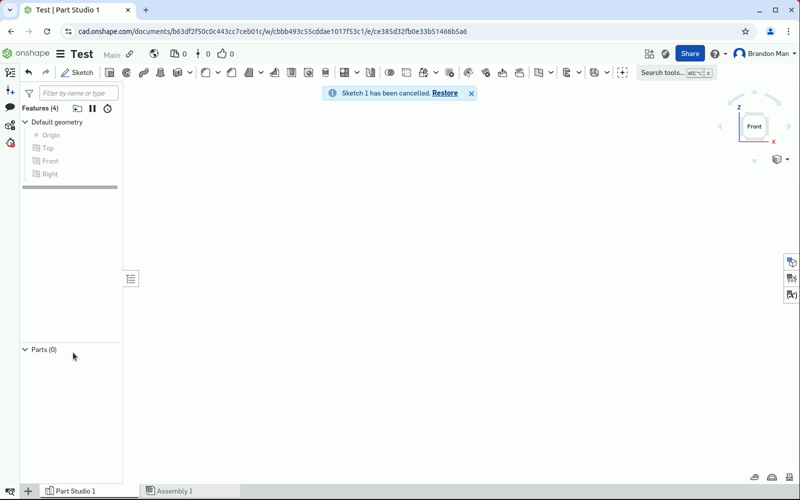
mouse_move(73, 352)
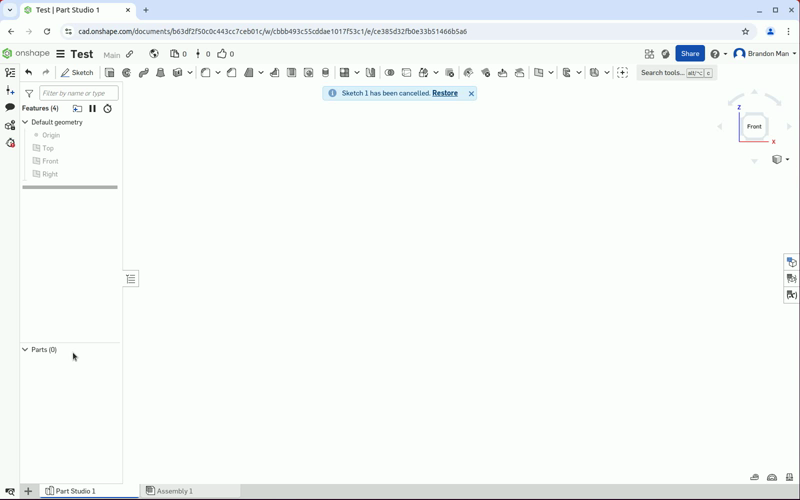
key(shift+y)
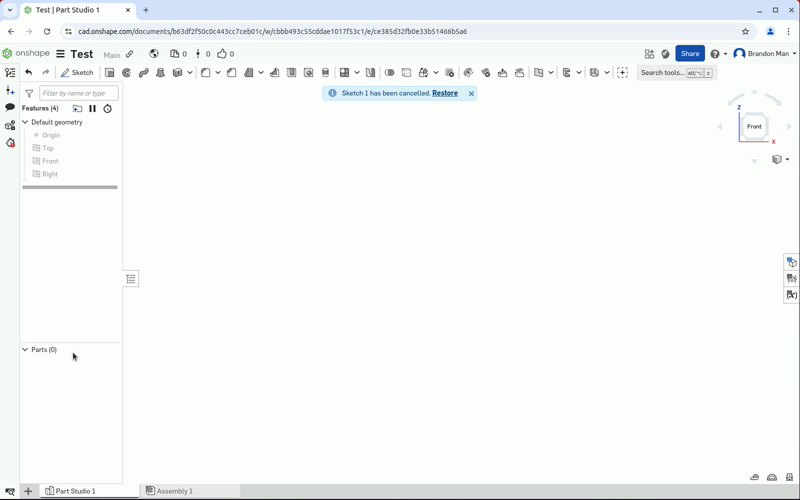
key(shift+s)
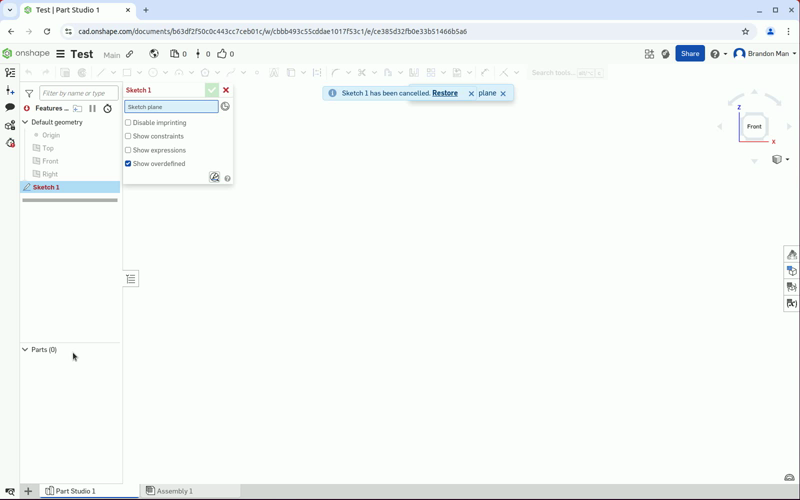
mouse_move(73, 163)
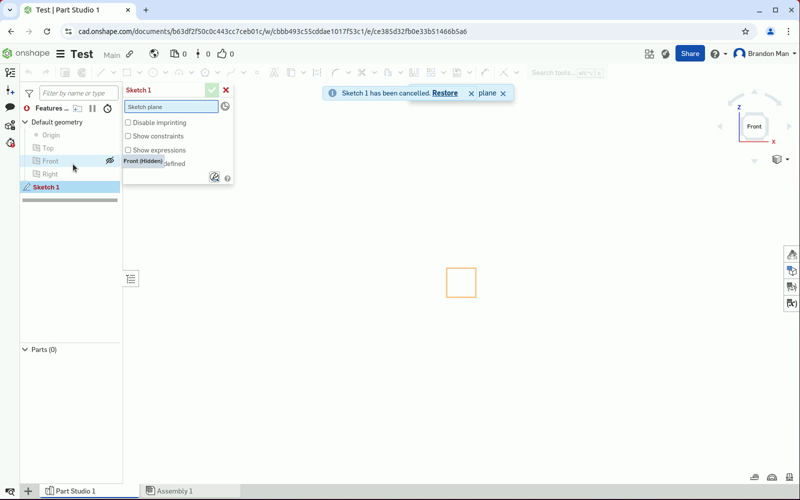
click(73, 163)
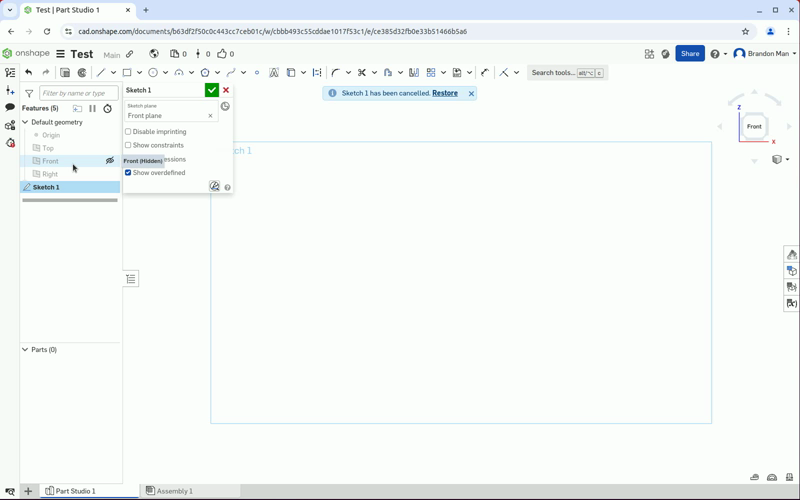
mouse_move(73, 352)
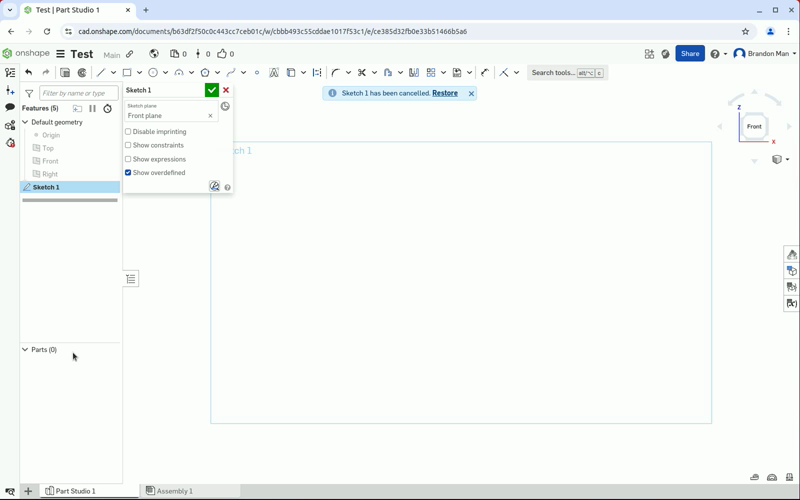
key(y)
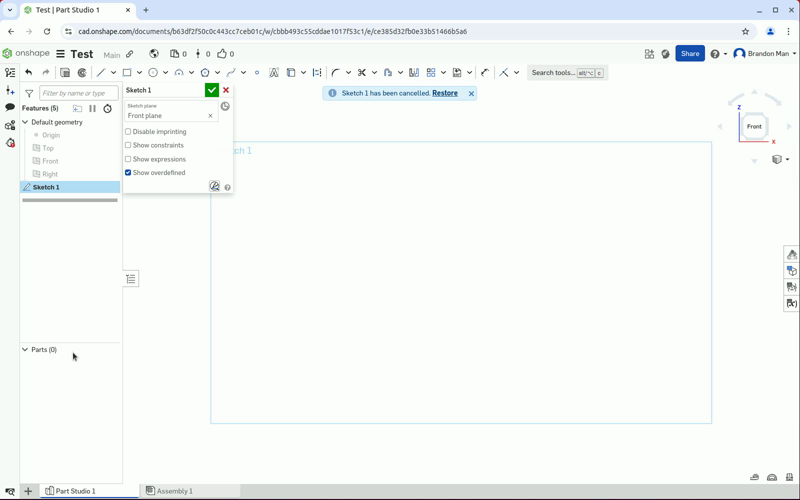
key(l)
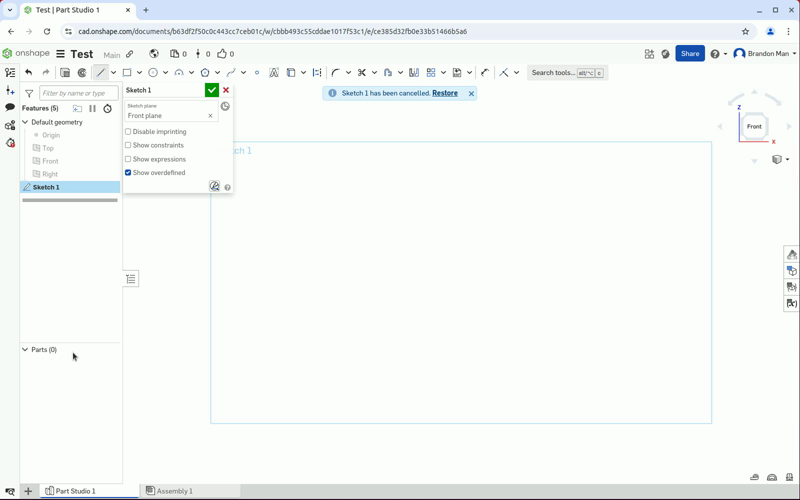
key_down(shift)
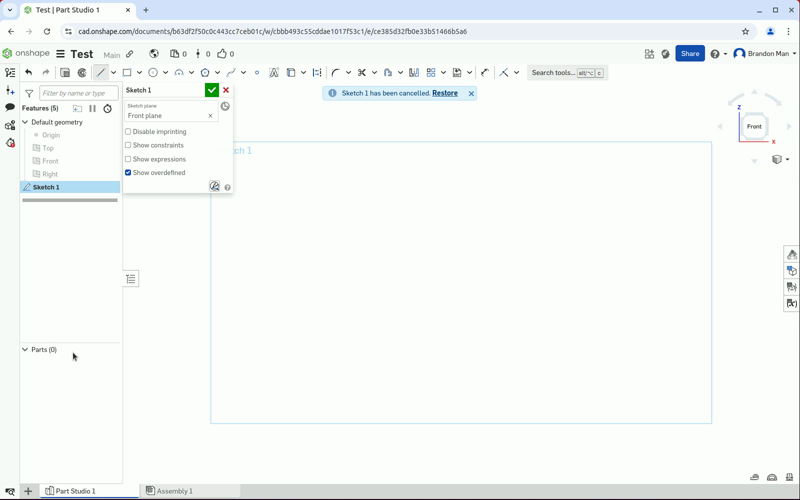
mouse_move(379, 342)
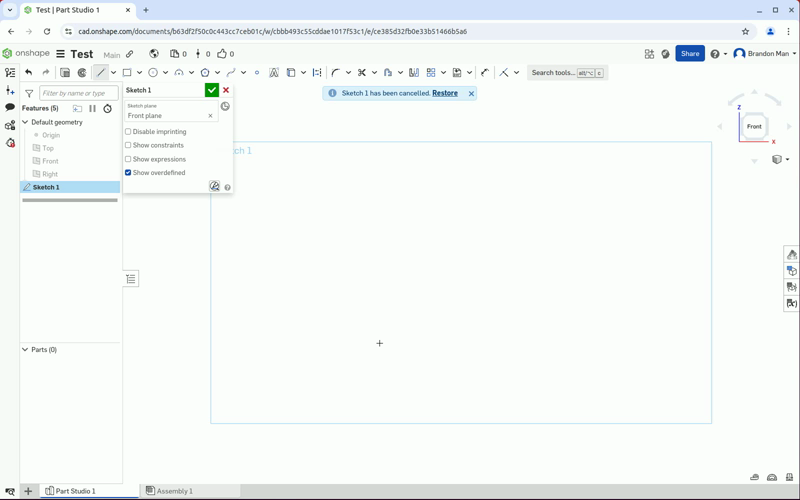
click(379, 342)
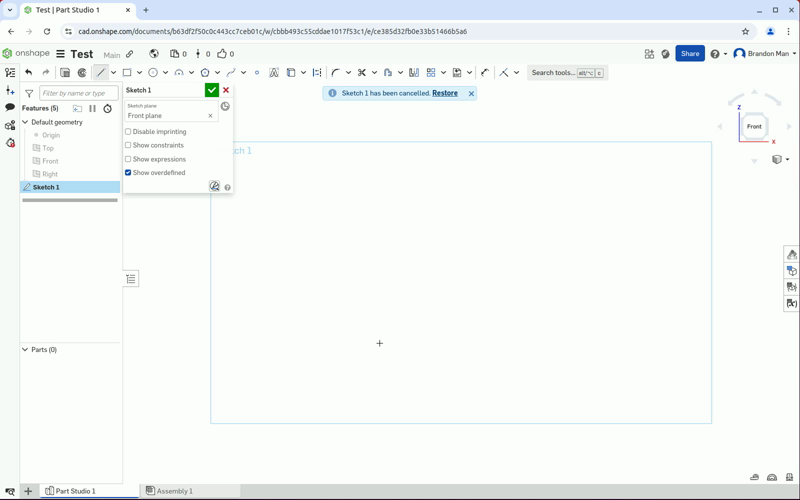
key_up(shift)
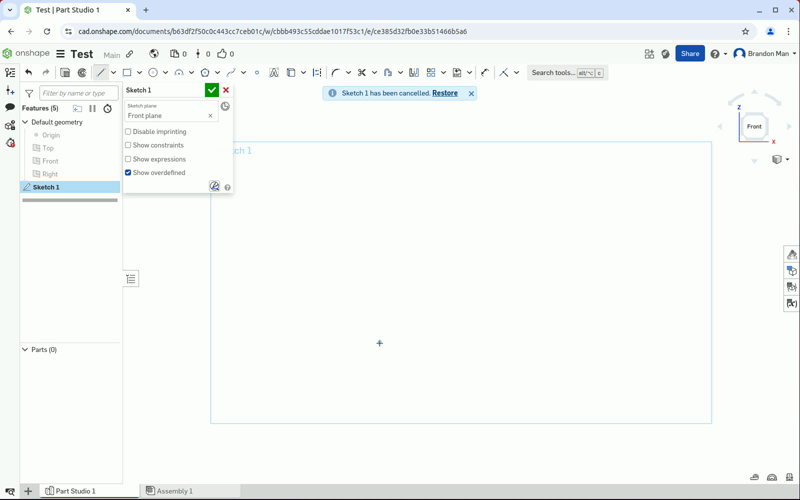
key_down(shift)
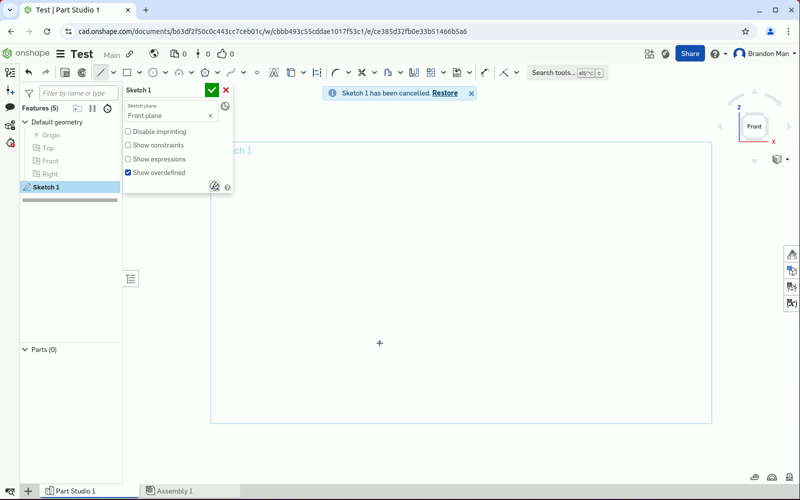
mouse_move(540, 342)
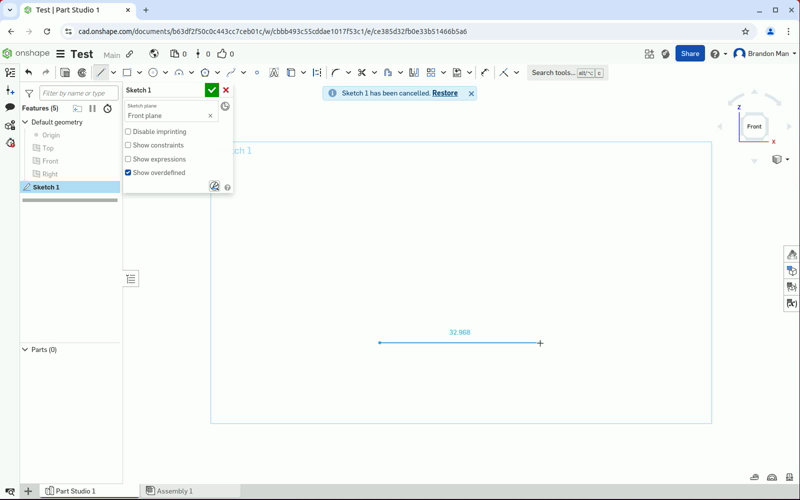
click(540, 342)
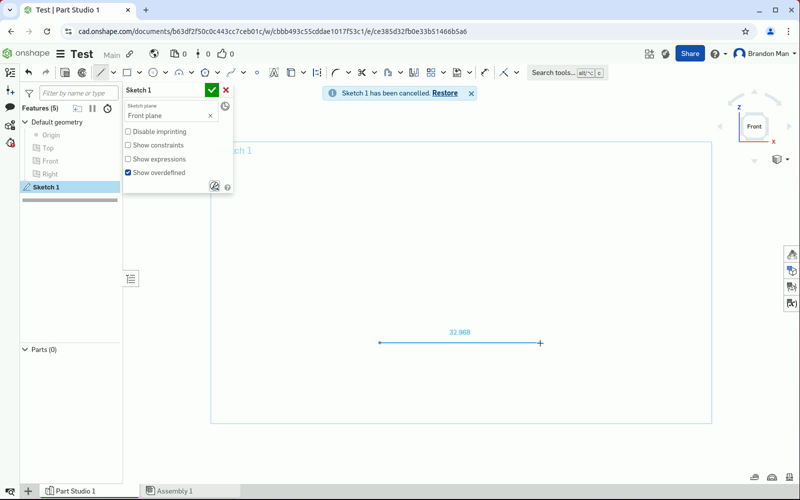
key_up(shift)
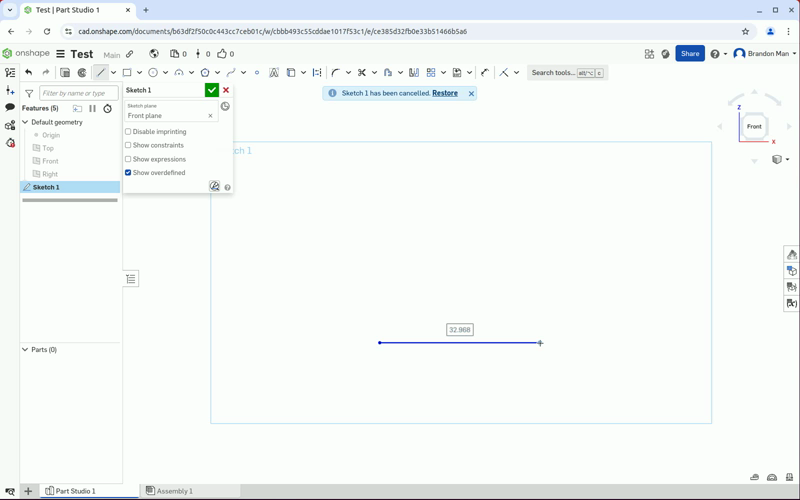
key_down(shift)
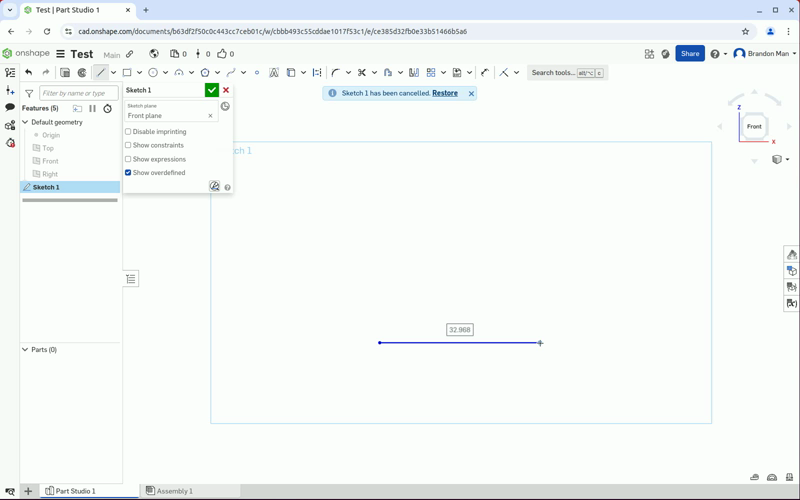
mouse_move(540, 222)
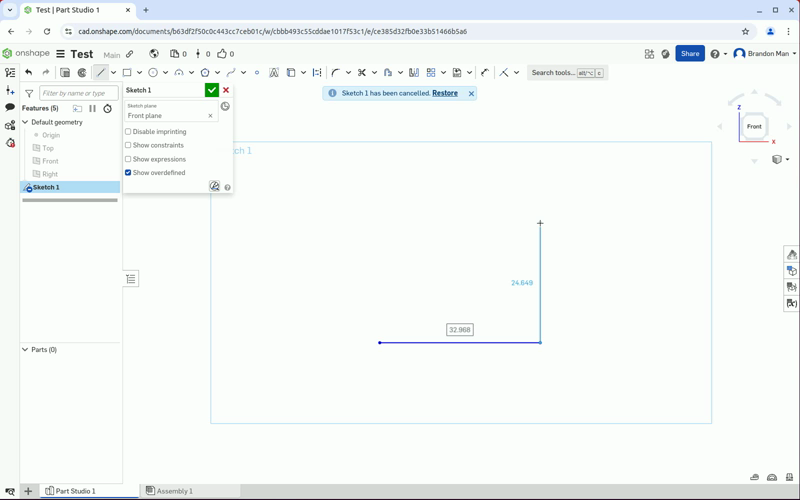
click(540, 222)
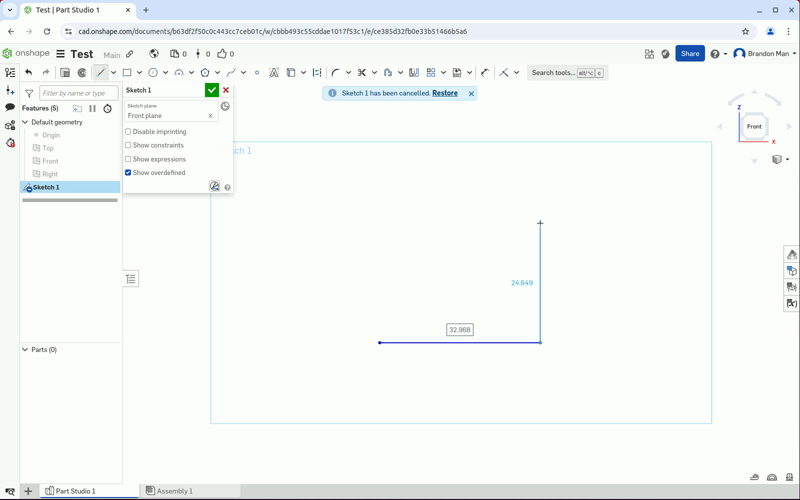
key_up(shift)
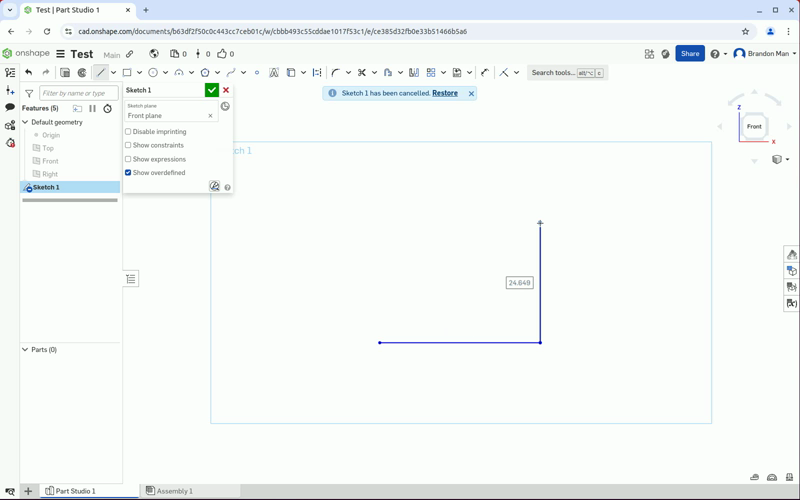
key_down(shift)
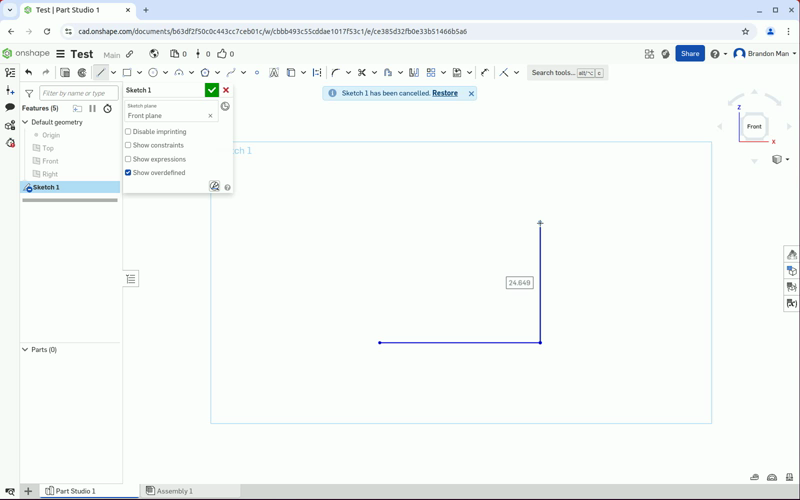
mouse_move(379, 222)
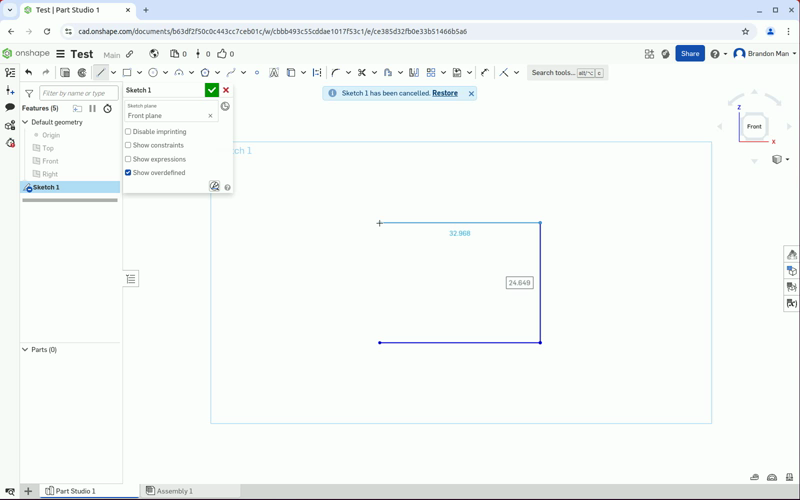
click(379, 222)
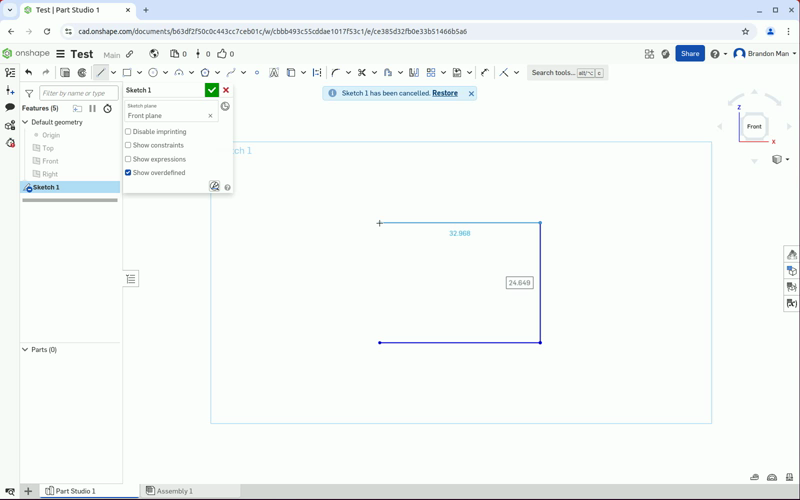
key_up(shift)
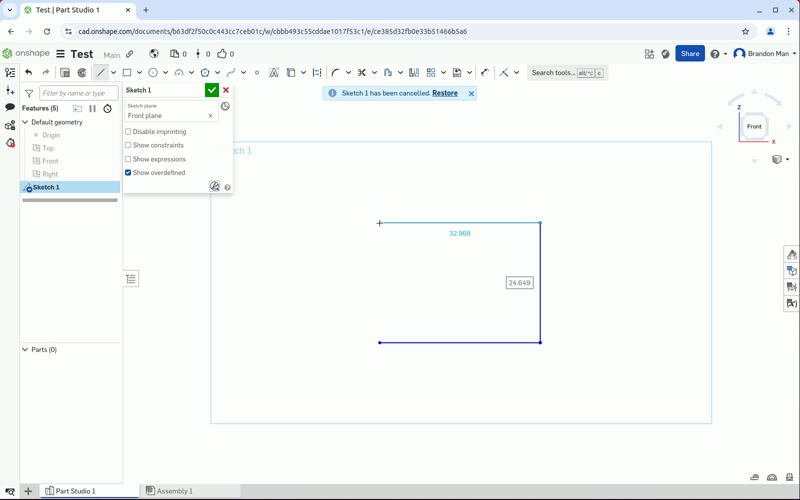
key_down(shift)
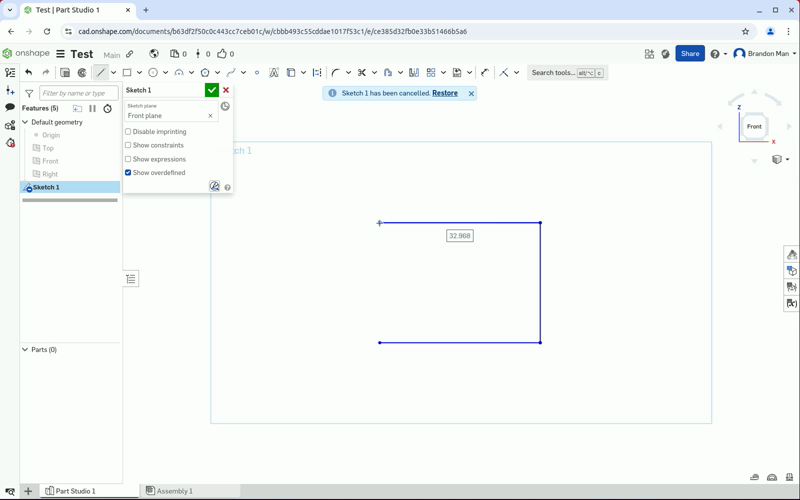
mouse_move(379, 342)
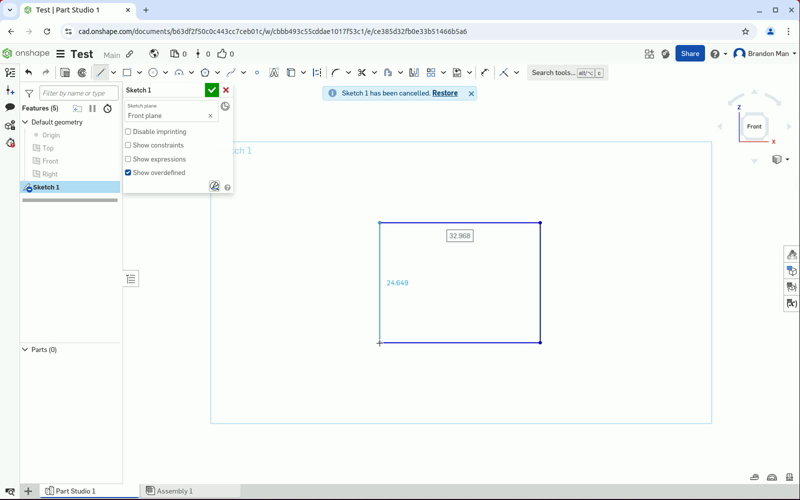
key_up(shift)
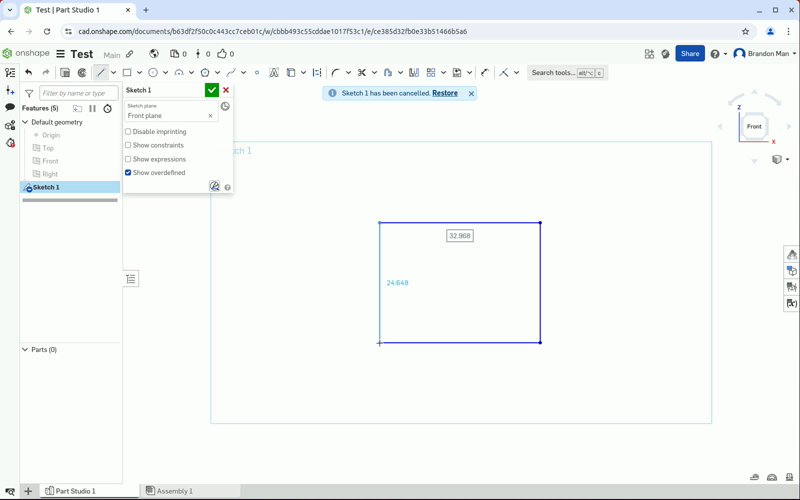
click(379, 342)
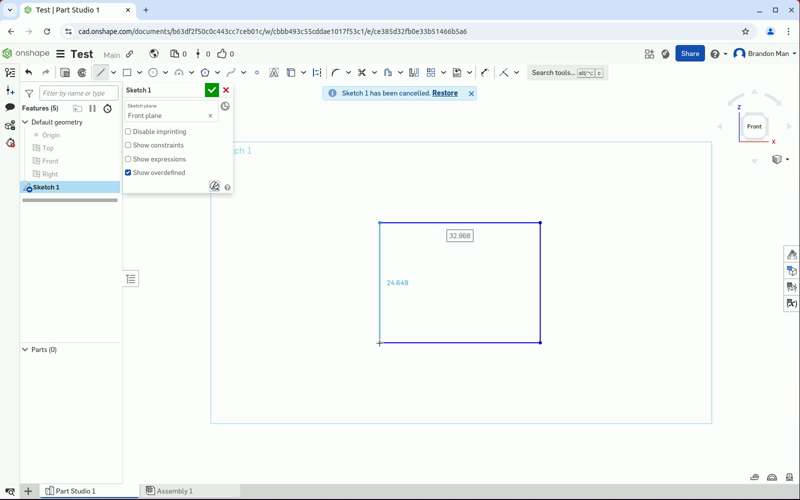
key(esc)
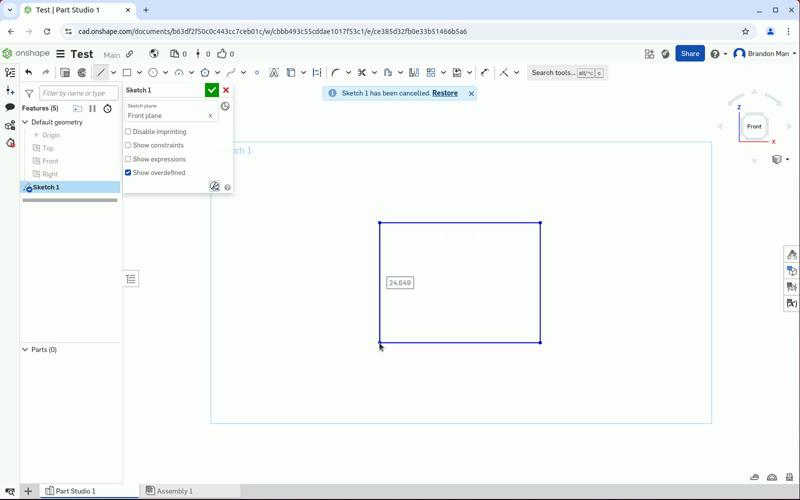
key(c)
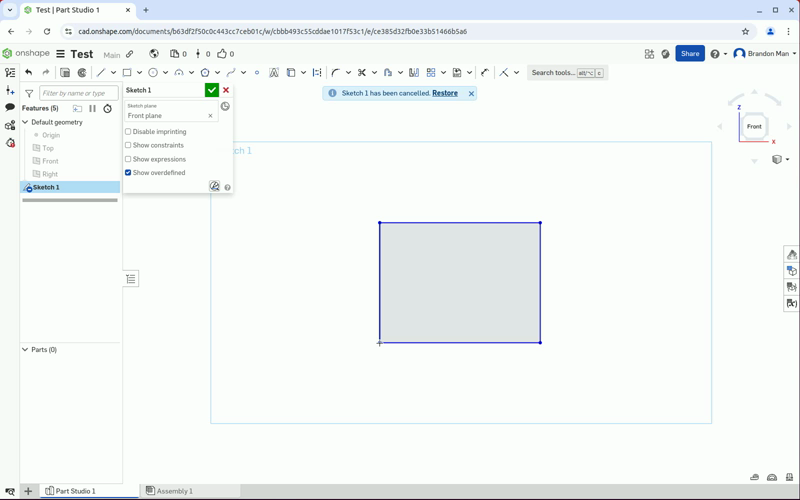
key_down(shift)
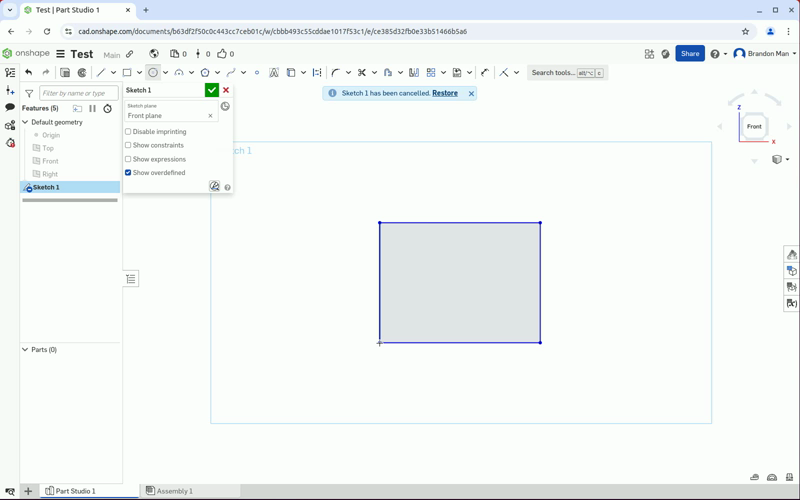
mouse_move(460, 282)
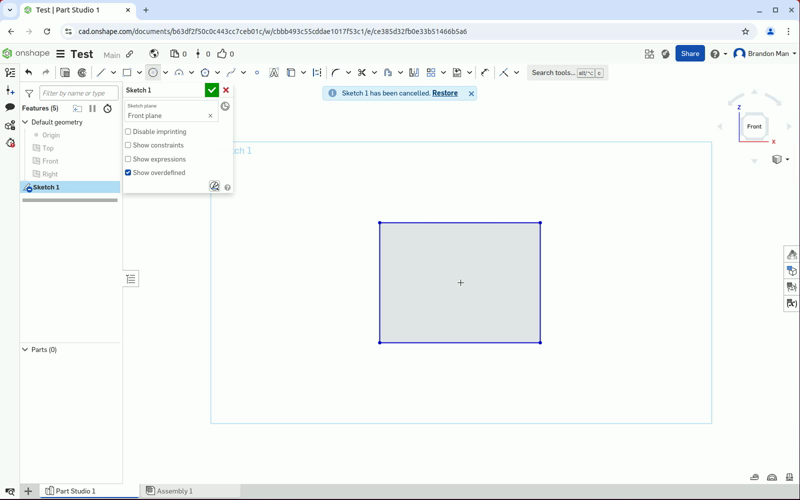
click(460, 282)
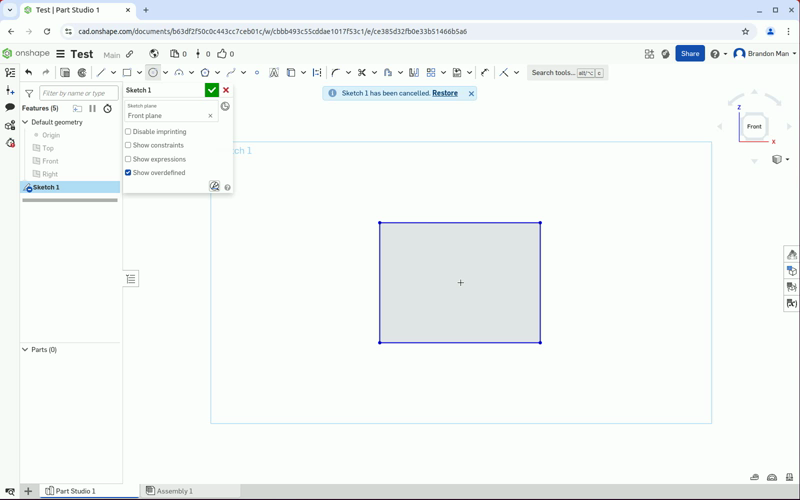
key_up(shift)
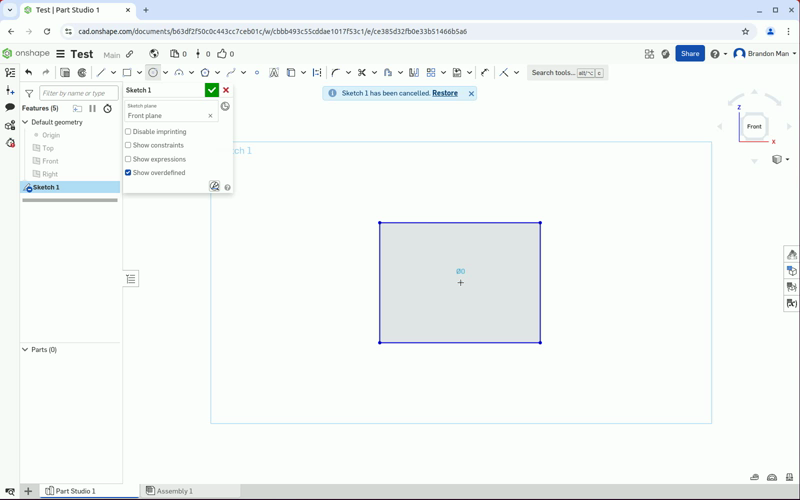
mouse_move(506, 282)
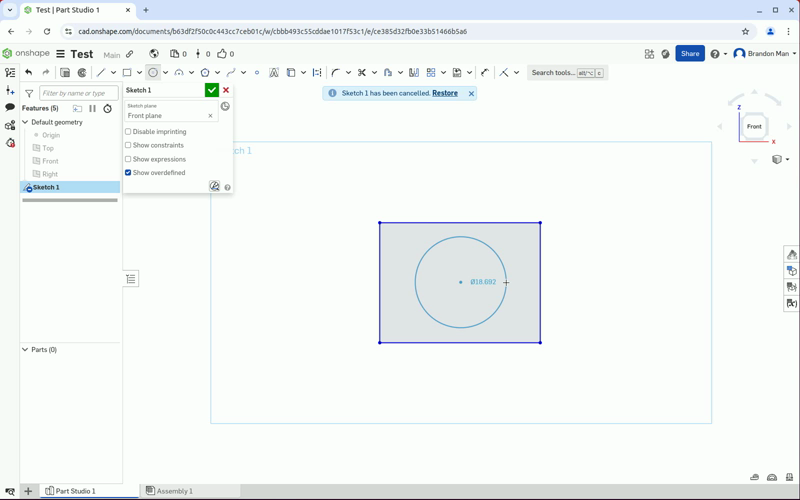
click(506, 282)
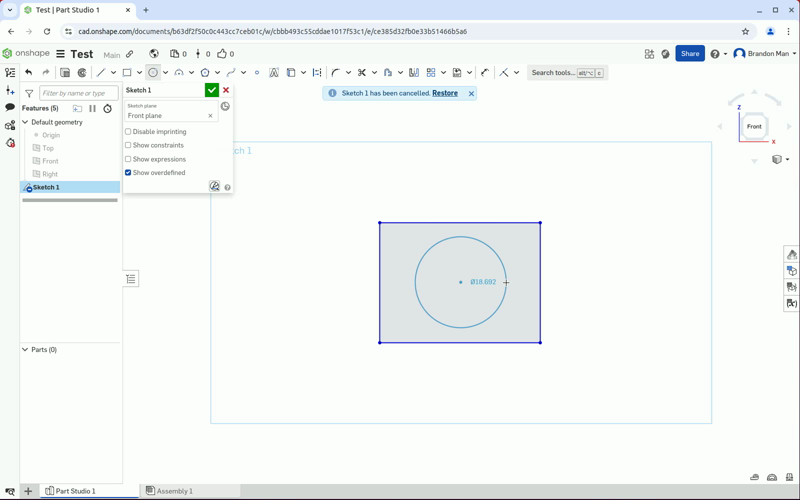
key(esc)
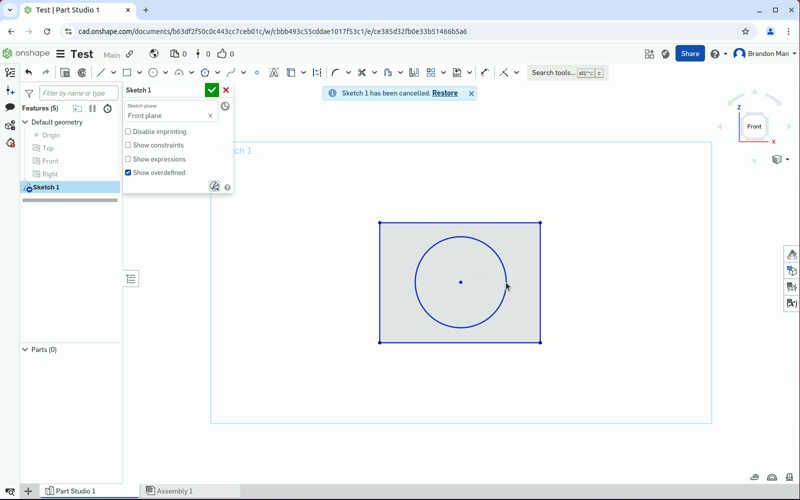
mouse_move(523, 293)
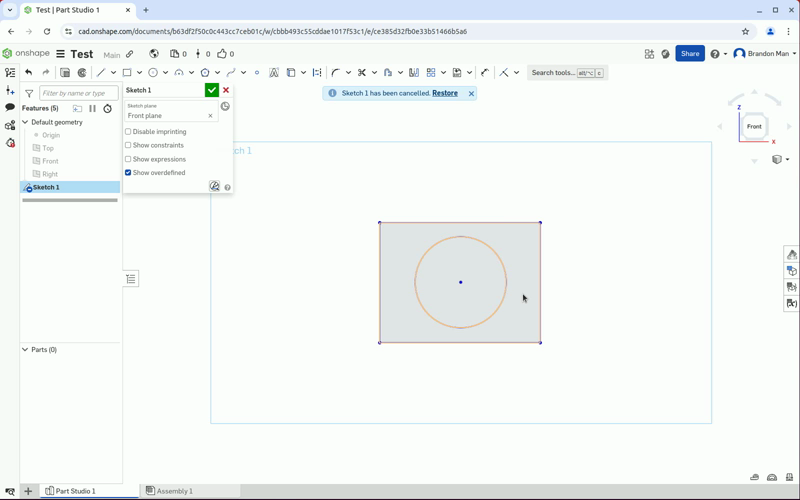
click(523, 293)
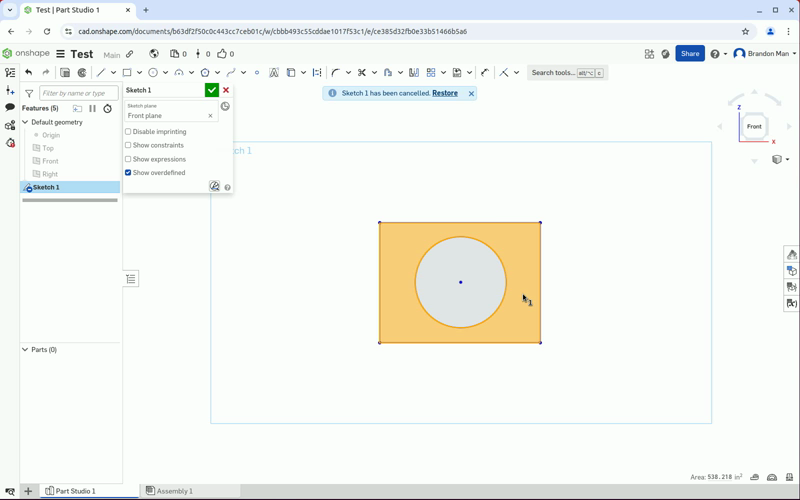
mouse_move(73, 352)
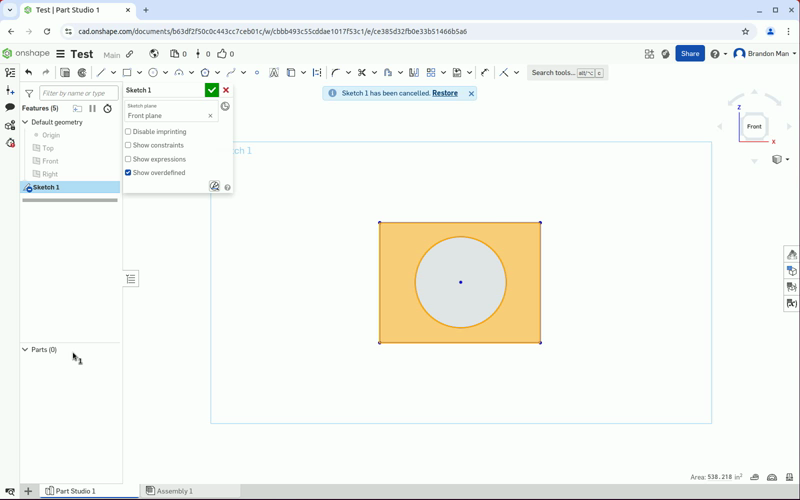
key(shift+y)
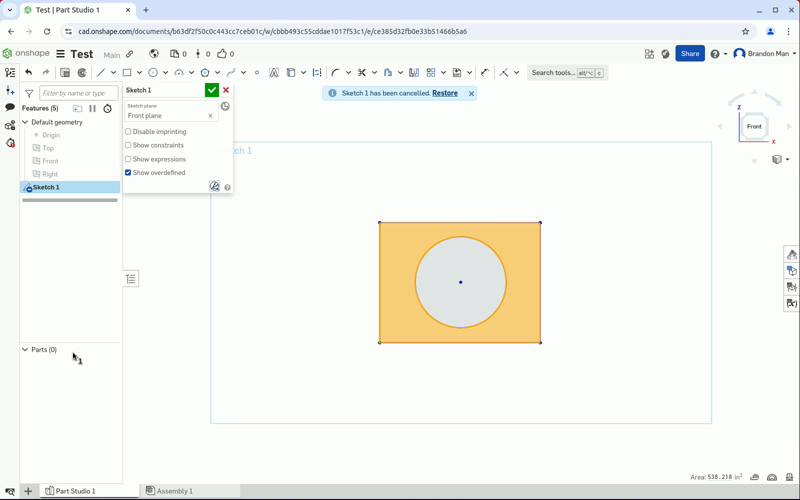
key(shift+e)
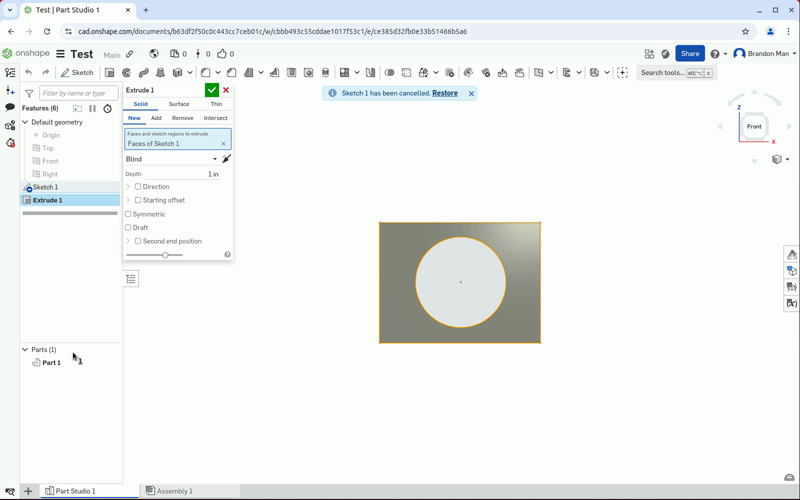
mouse_move(143, 106)
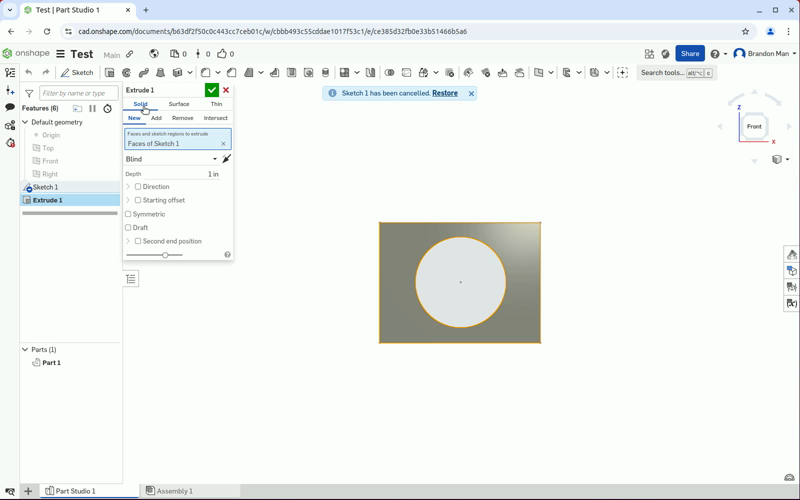
click(143, 106)
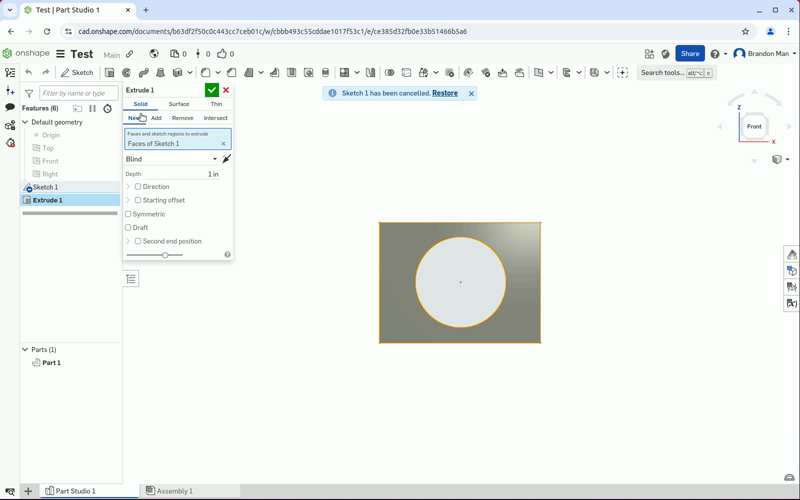
mouse_move(137, 120)
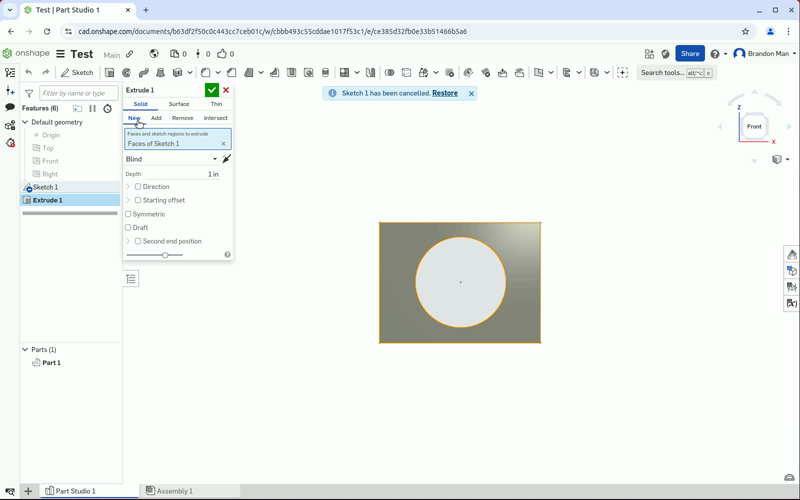
click(137, 120)
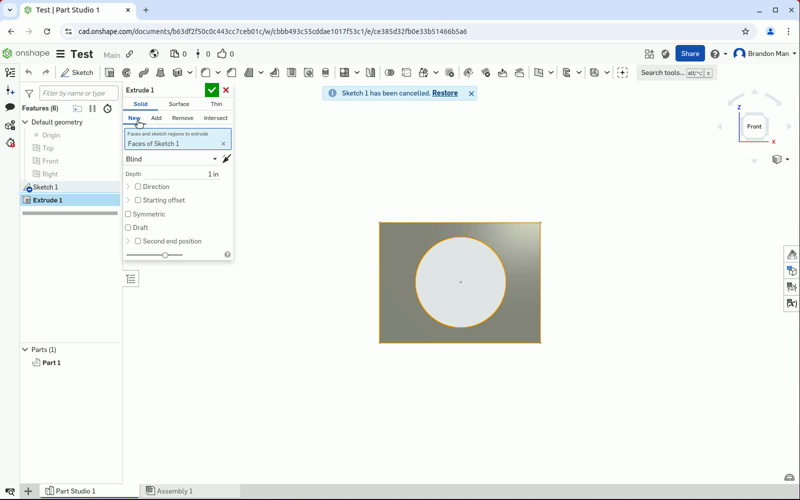
key(tab, 4)
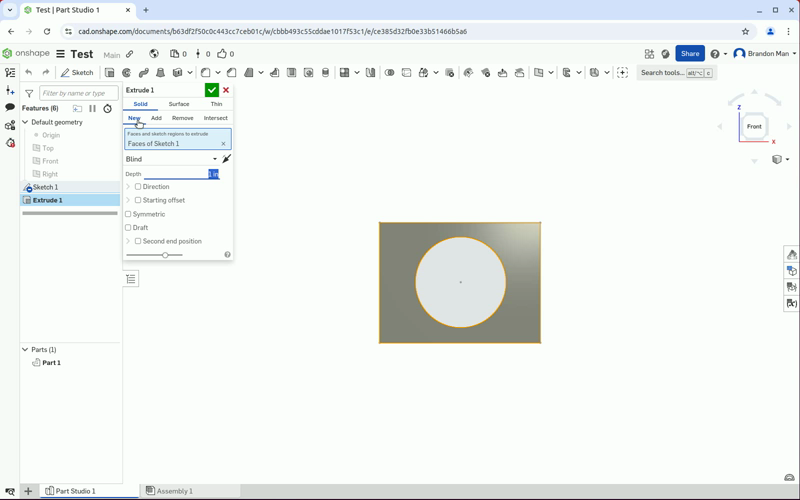
text(10.351)
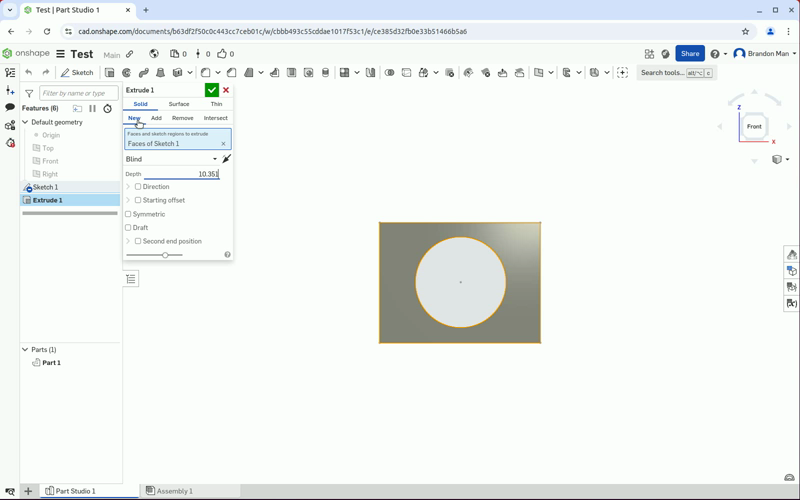
key(enter)
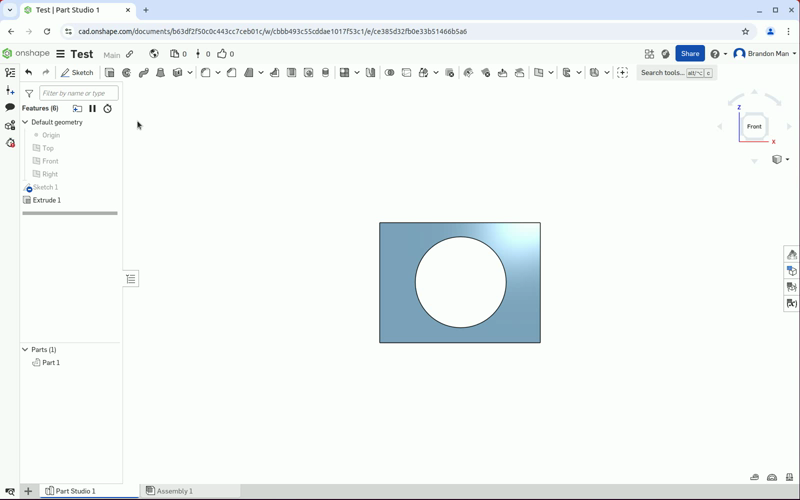
key(shift+h)
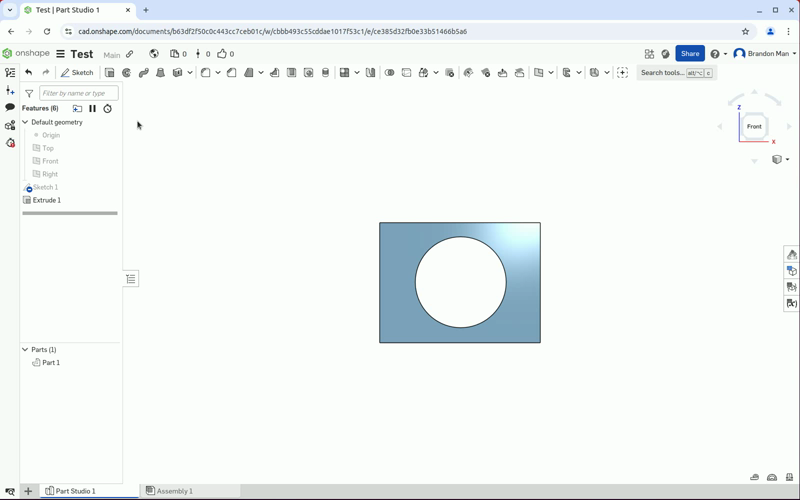
key(shift+h)
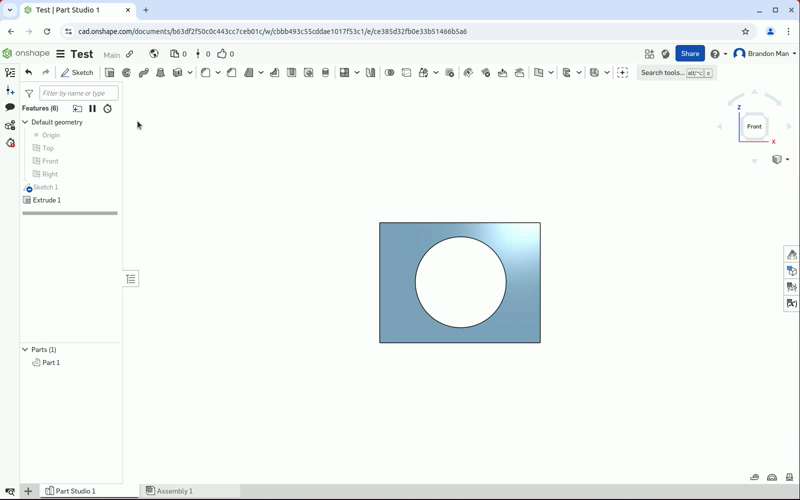
mouse_move(73, 189)
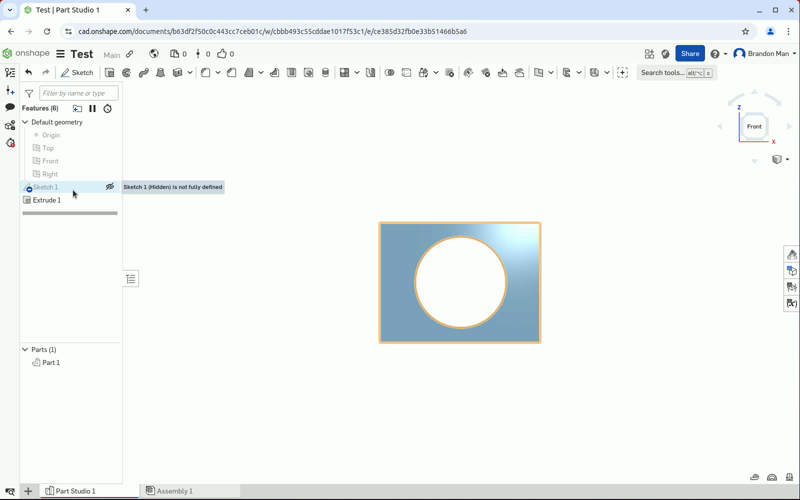
click(73, 189)
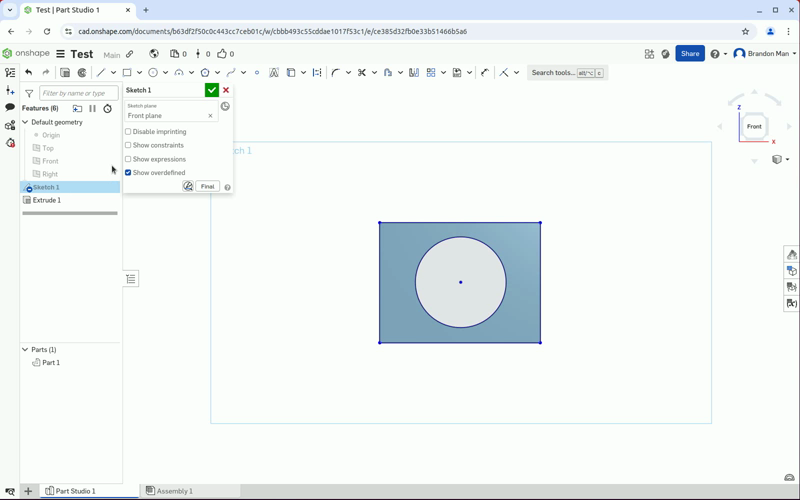
mouse_move(229, 92)
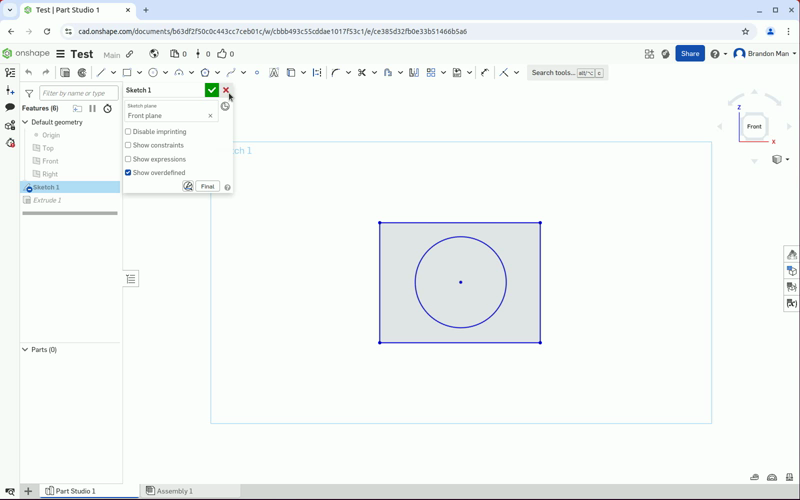
click(229, 92)
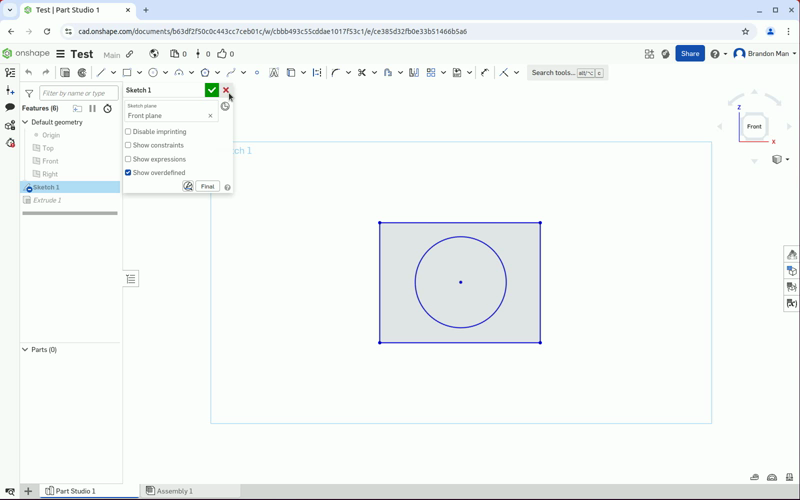
key(shift+s)
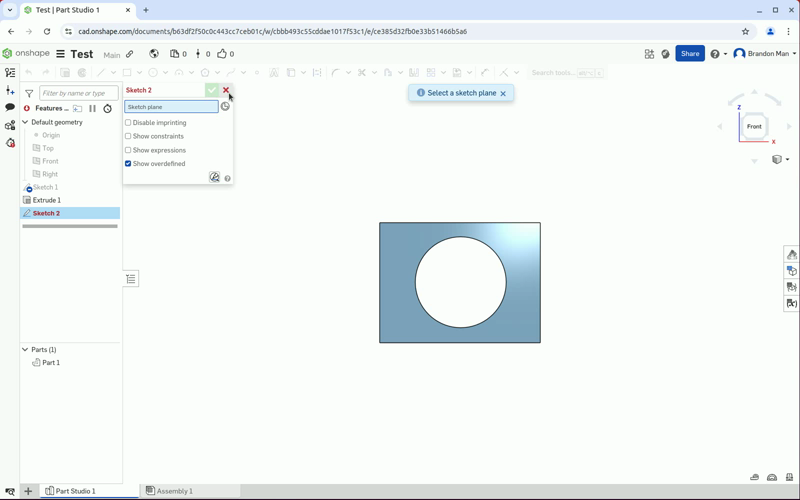
mouse_move(73, 163)
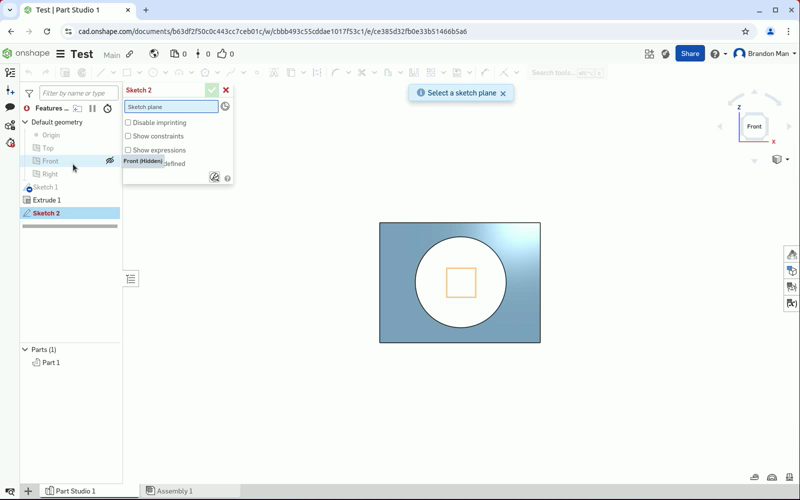
click(73, 163)
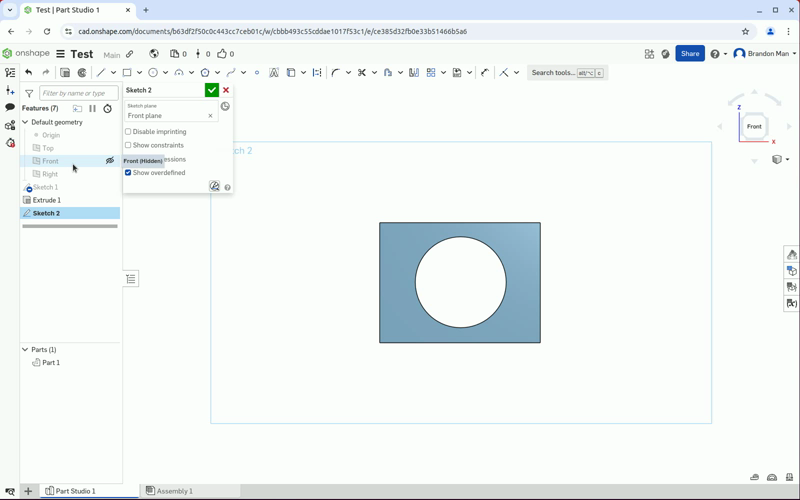
mouse_move(73, 352)
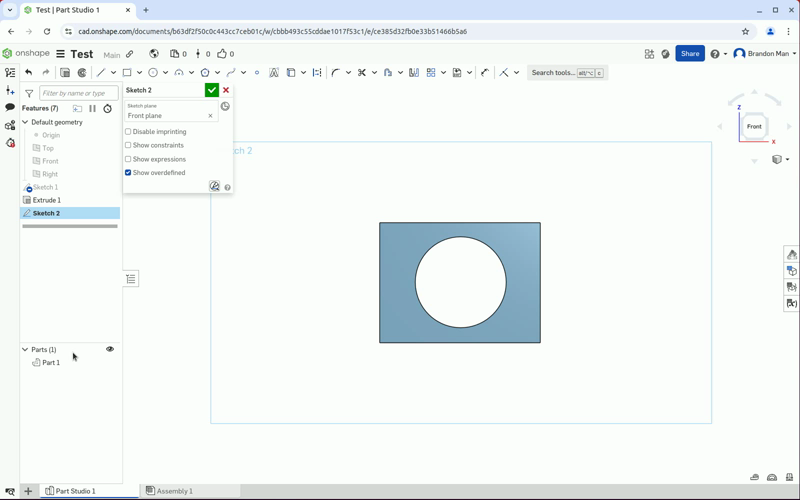
key(y)
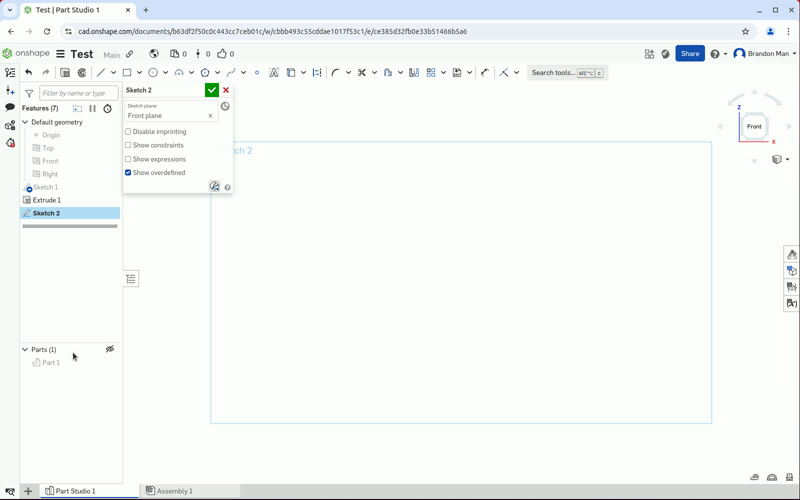
key(c)
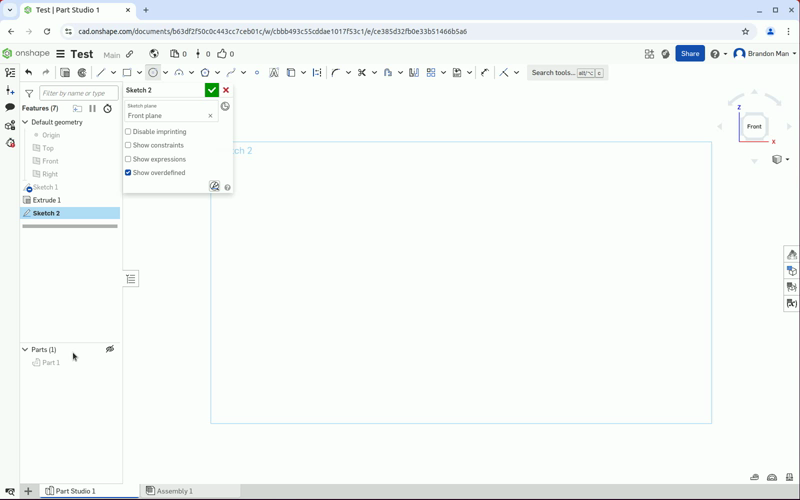
key_down(shift)
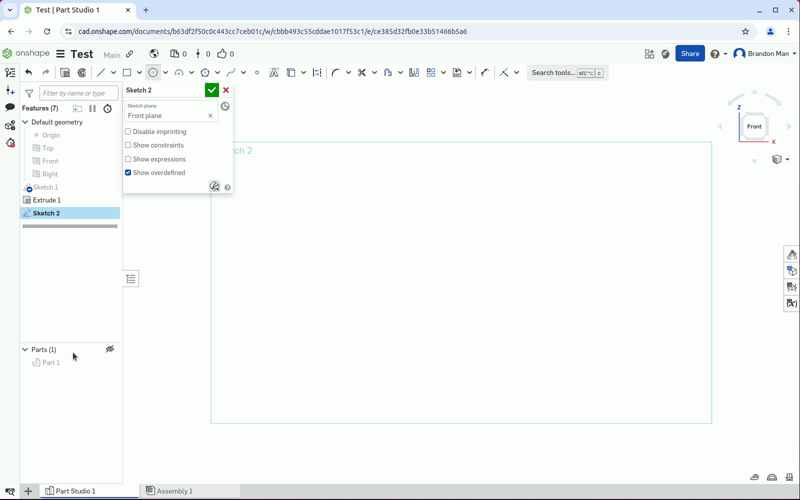
mouse_move(460, 282)
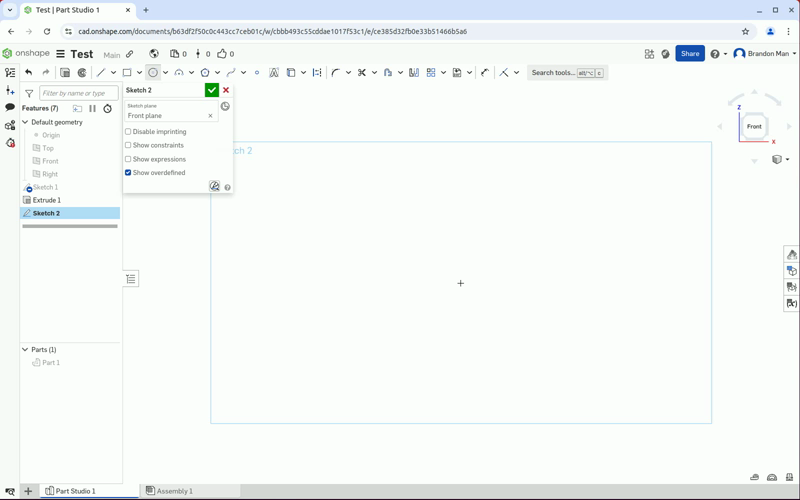
click(460, 282)
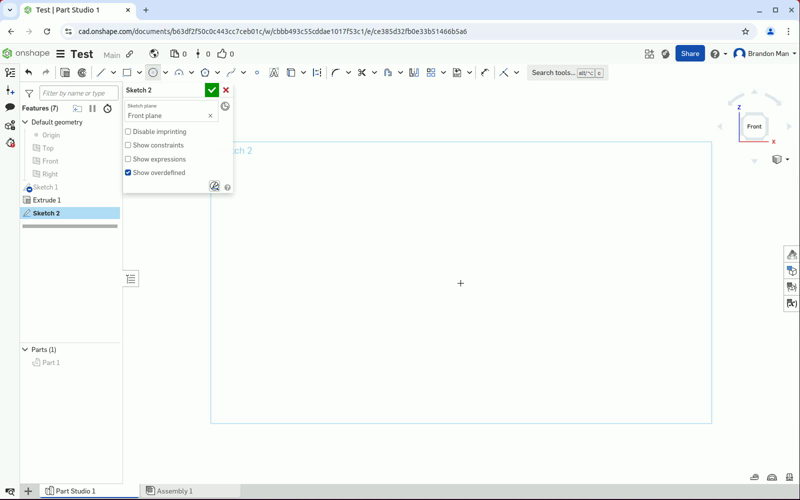
key_up(shift)
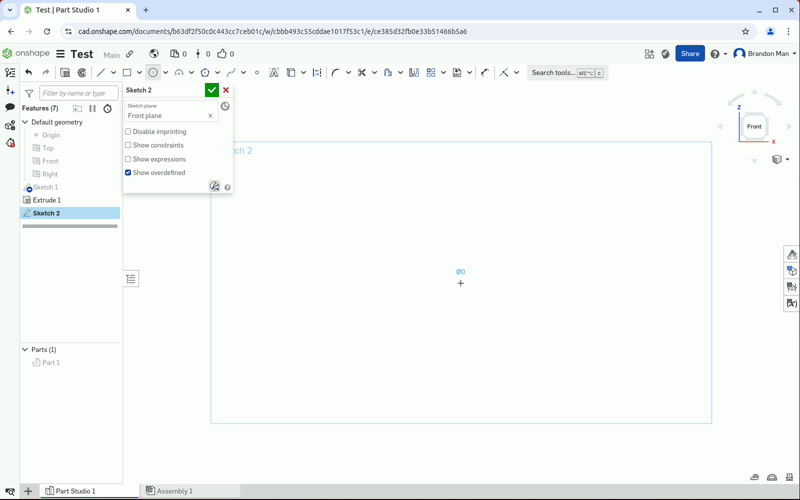
mouse_move(506, 282)
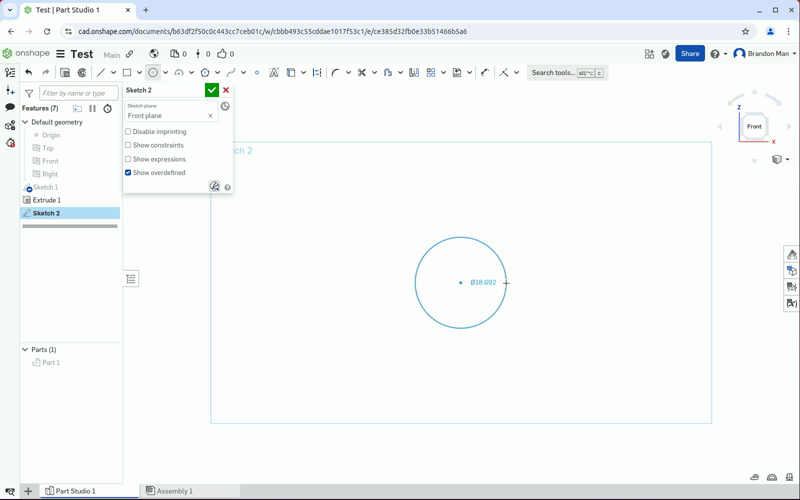
click(506, 282)
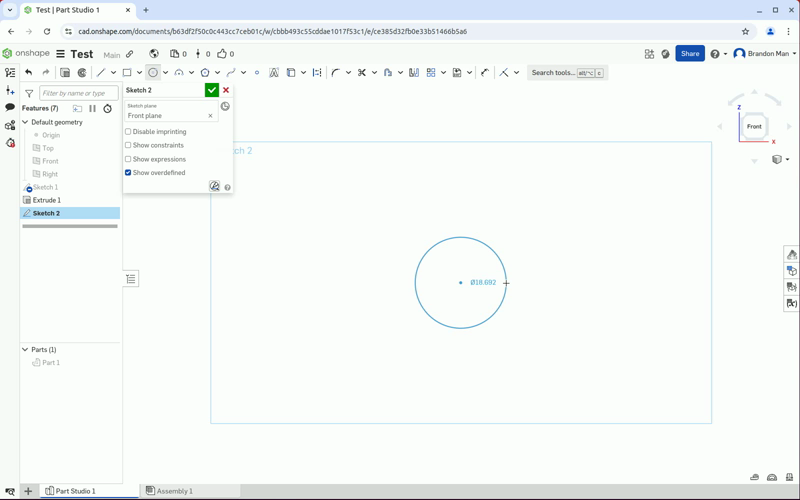
key(esc)
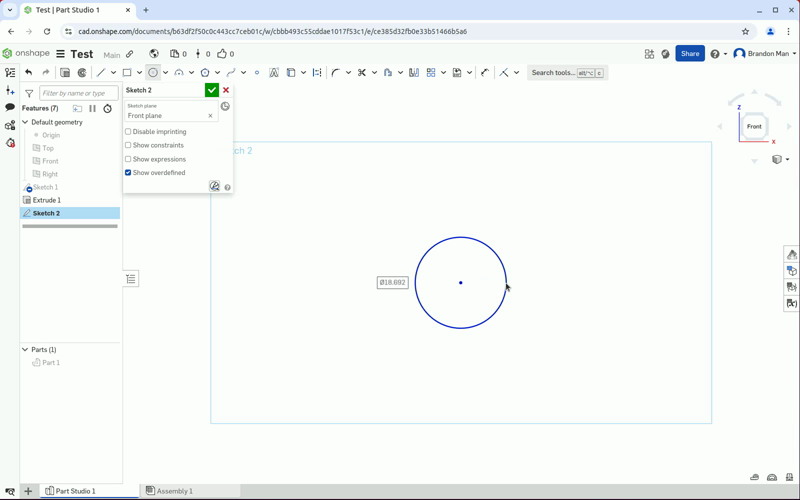
key(c)
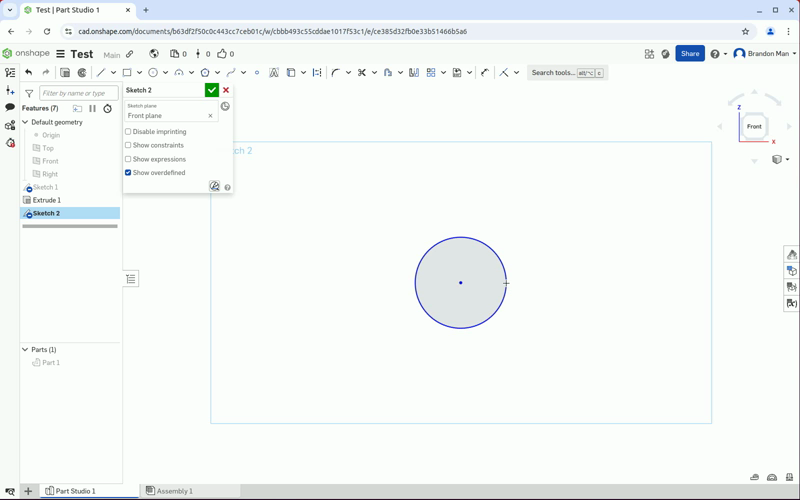
key_down(shift)
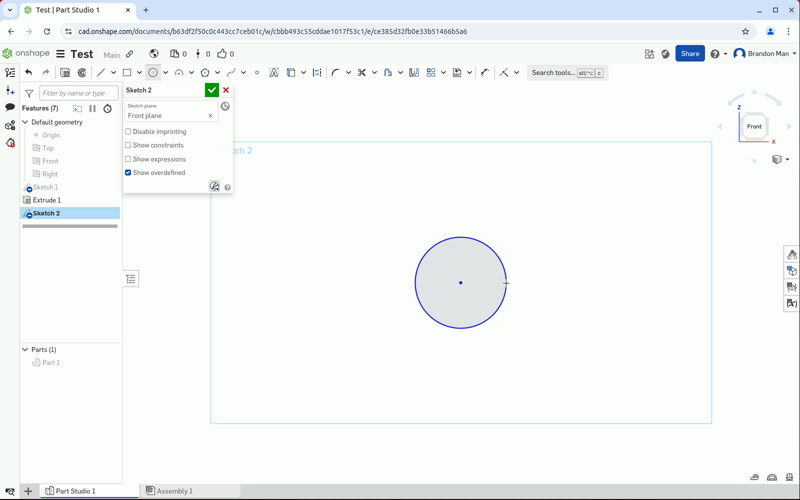
mouse_move(460, 282)
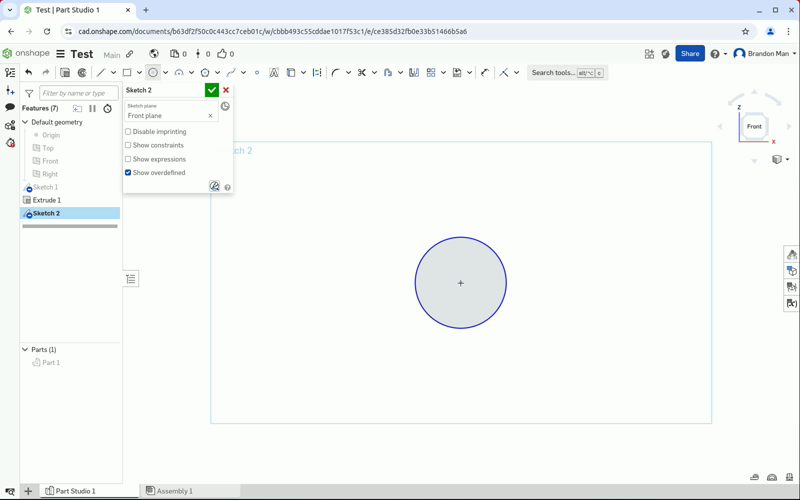
click(460, 282)
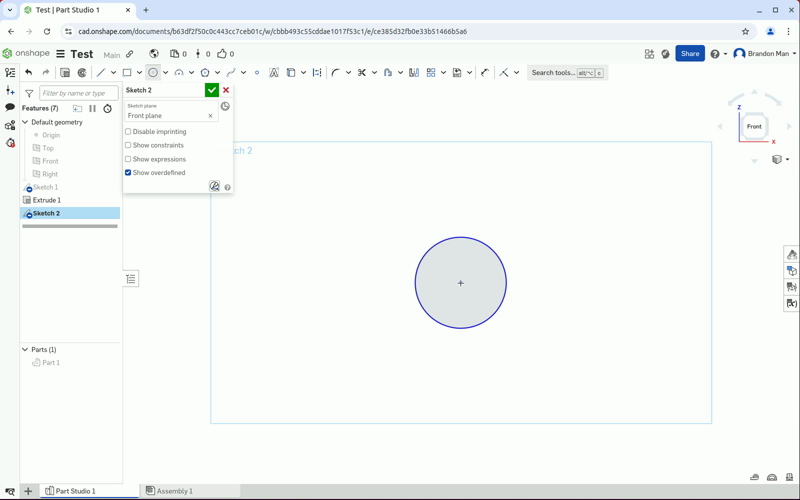
key_up(shift)
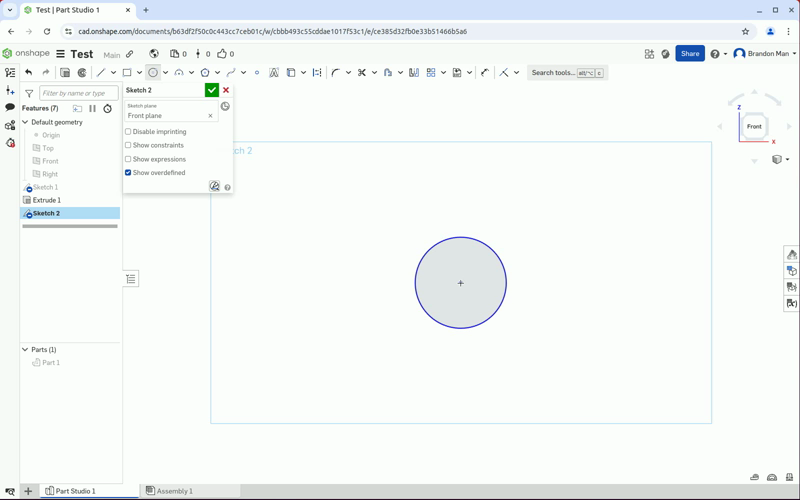
mouse_move(492, 282)
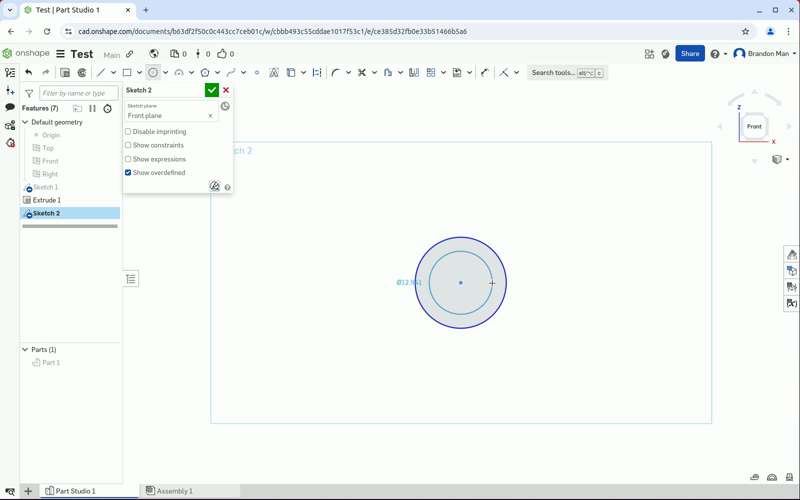
click(492, 282)
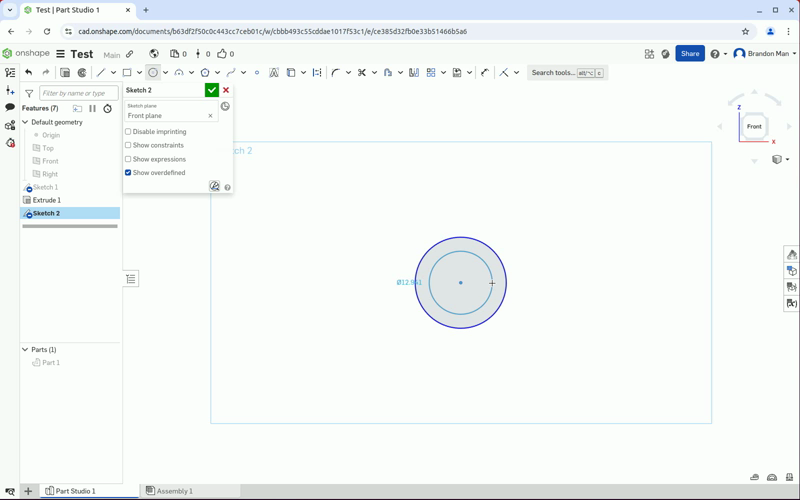
key(esc)
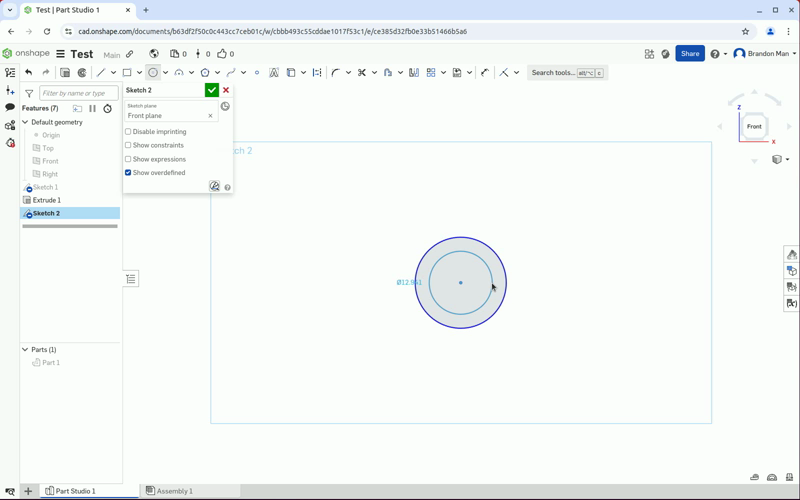
mouse_move(440, 254)
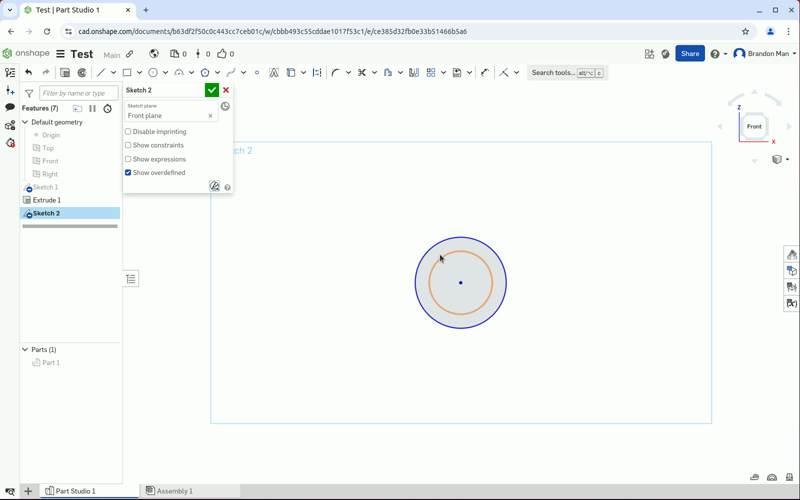
click(440, 254)
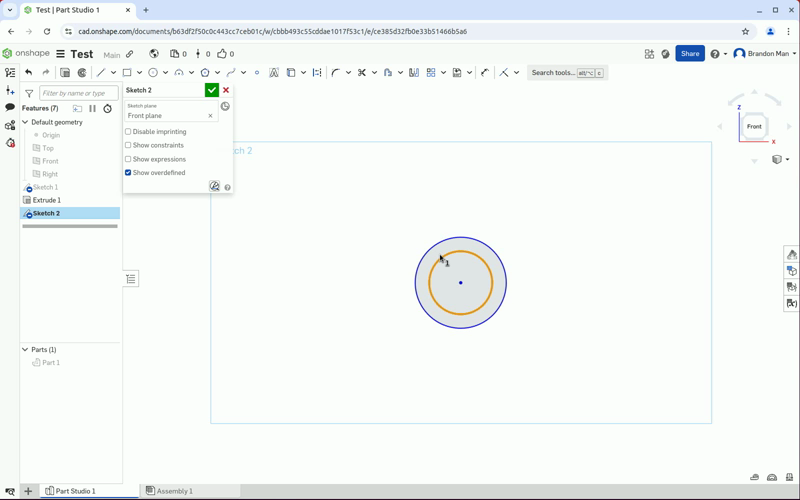
mouse_move(73, 352)
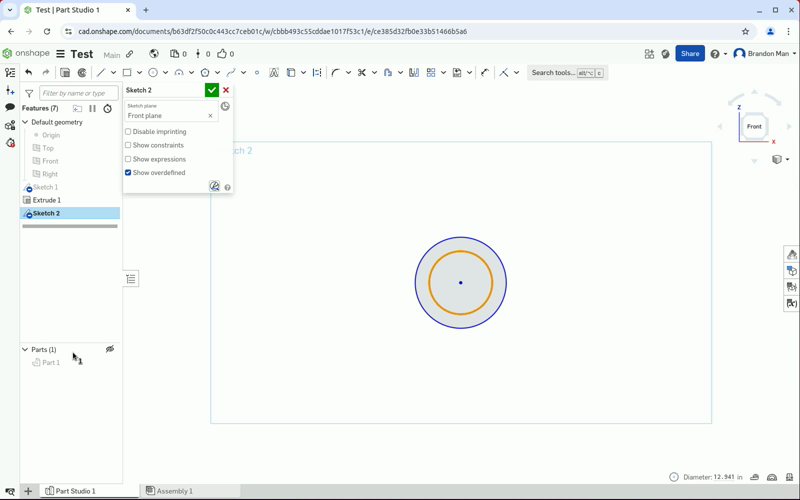
key(shift+y)
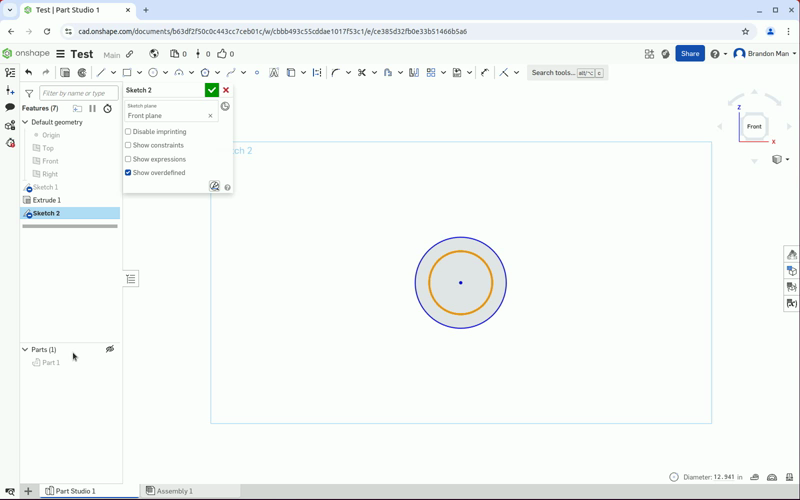
key(shift+e)
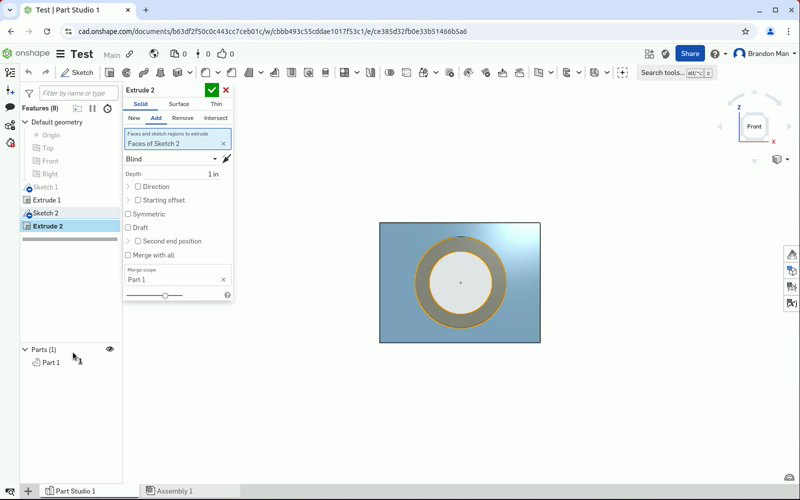
mouse_move(143, 106)
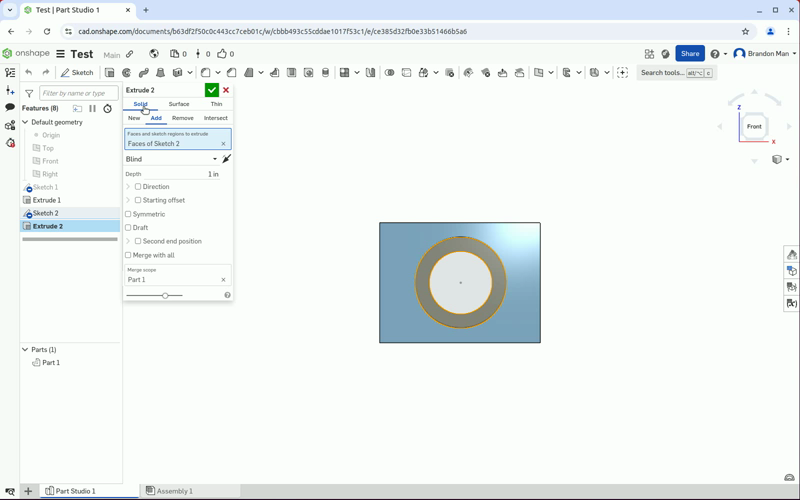
click(143, 106)
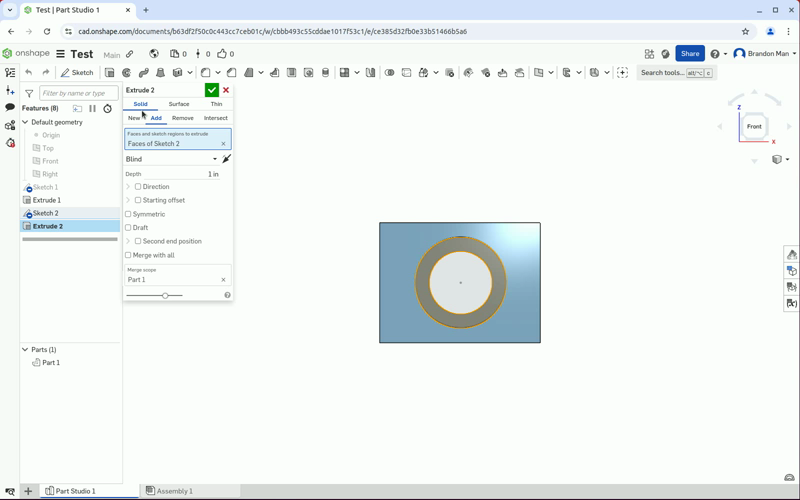
mouse_move(137, 120)
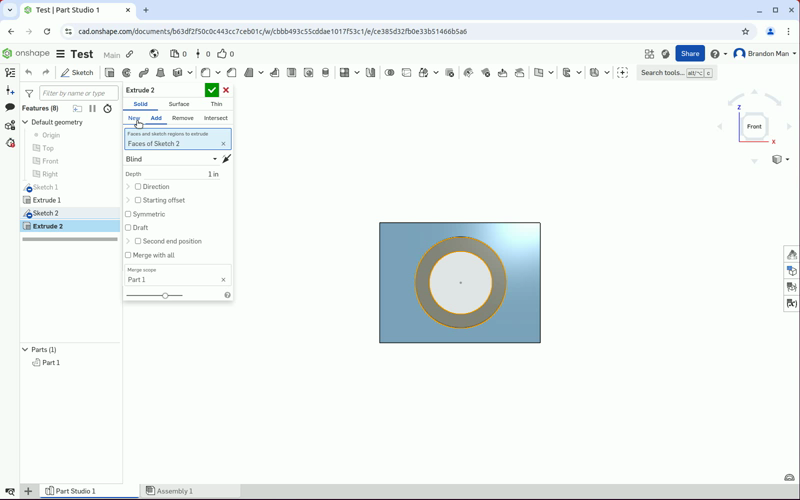
click(137, 120)
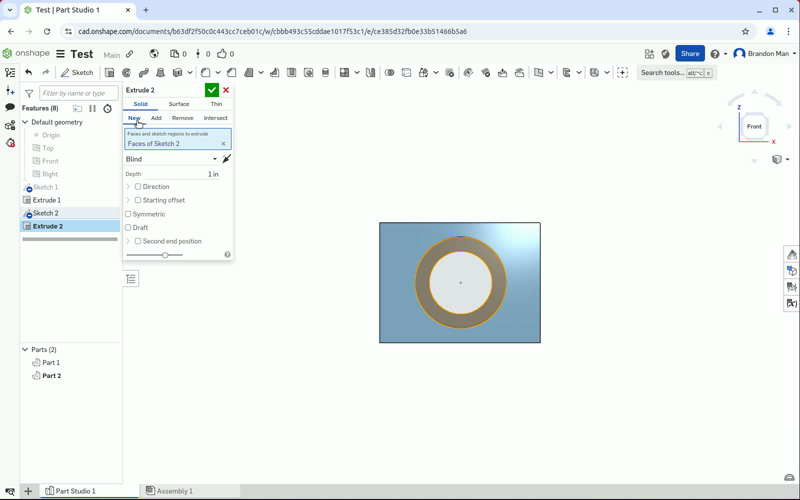
key(tab, 4)
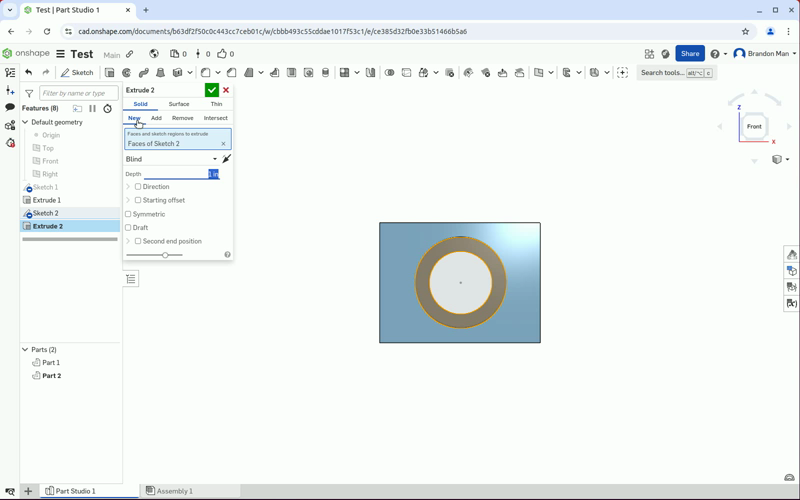
text(23.108)
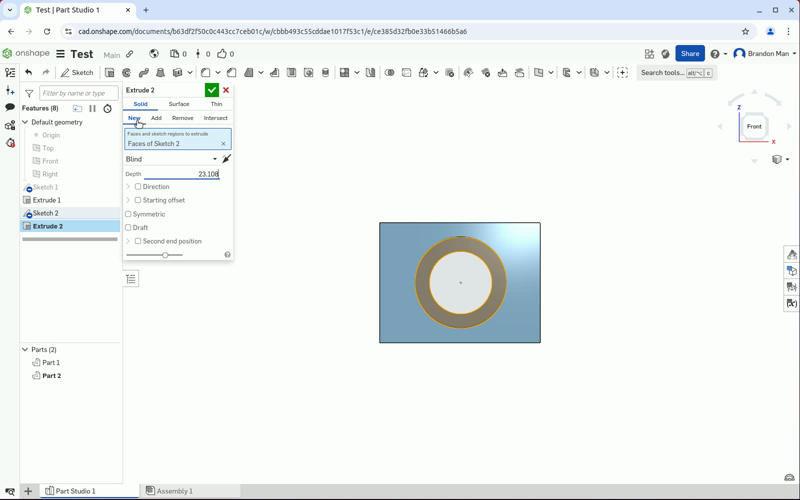
key(enter)
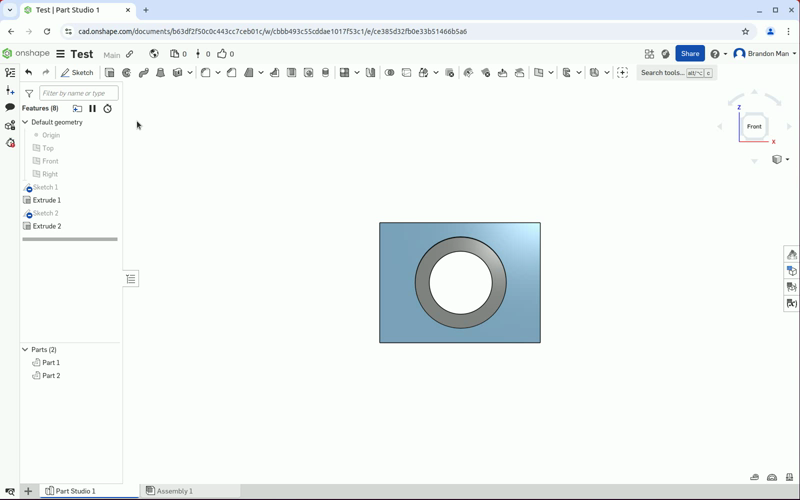
key(shift+h)
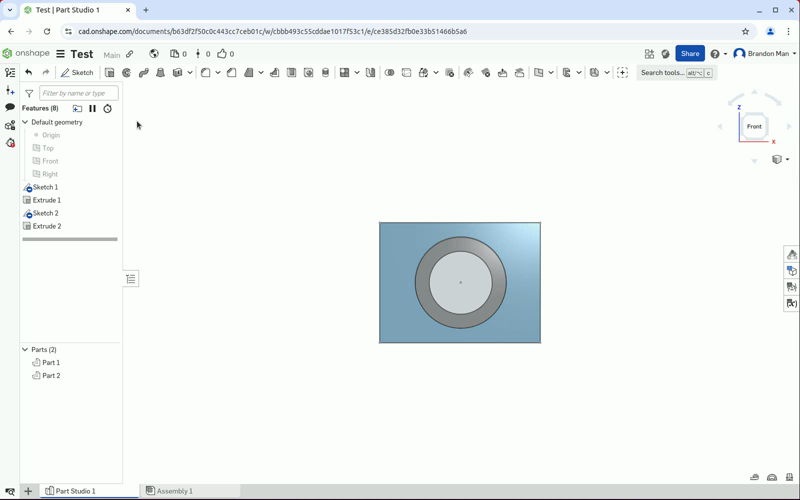
key(shift+h)
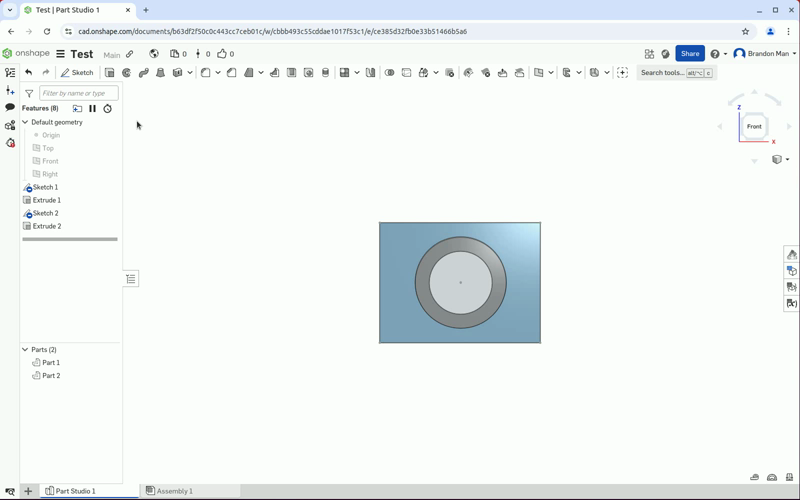
key(shift+7)
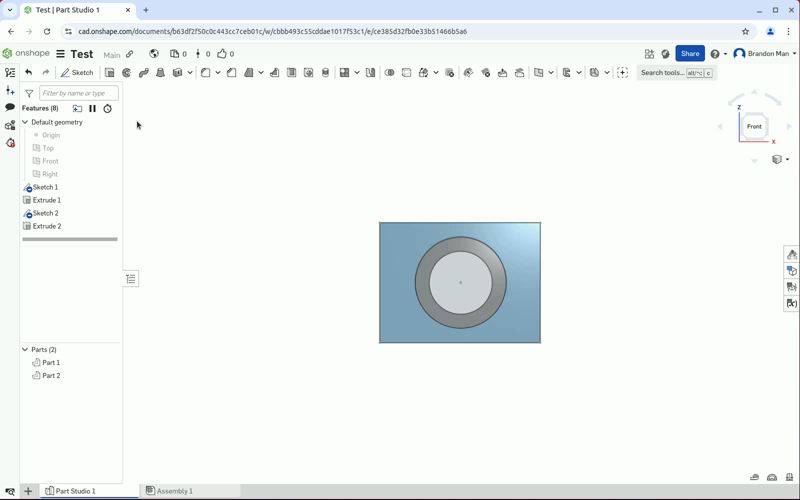
key(left, 2)
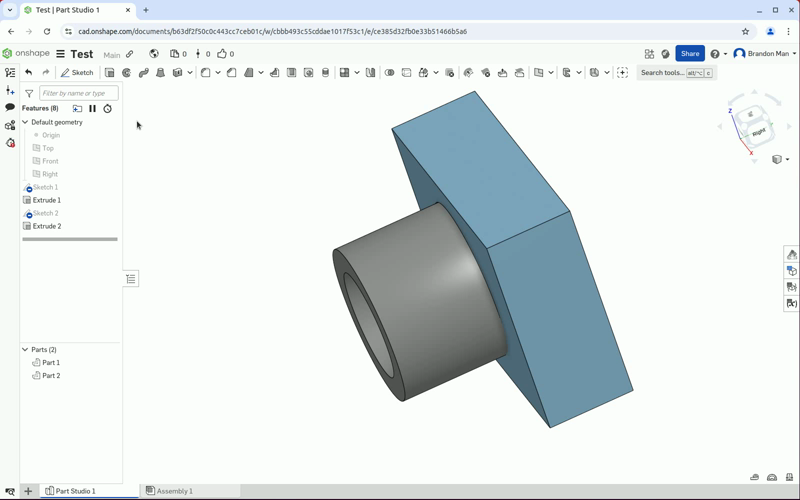
key(down, 2)
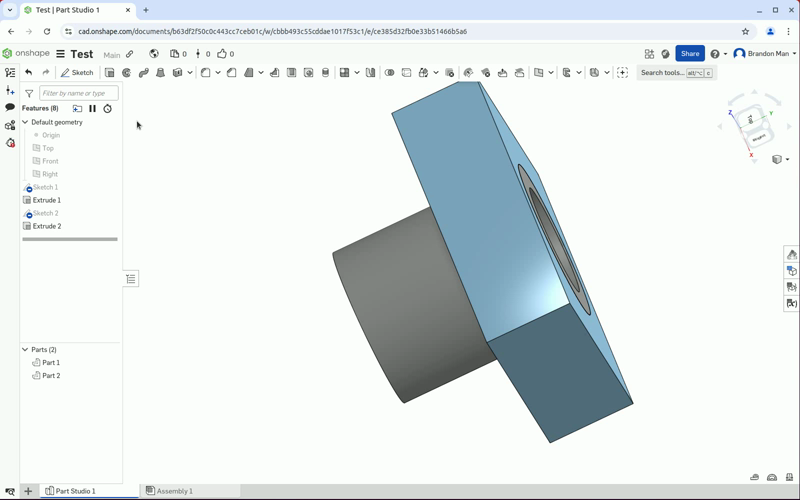
key(up, 2)
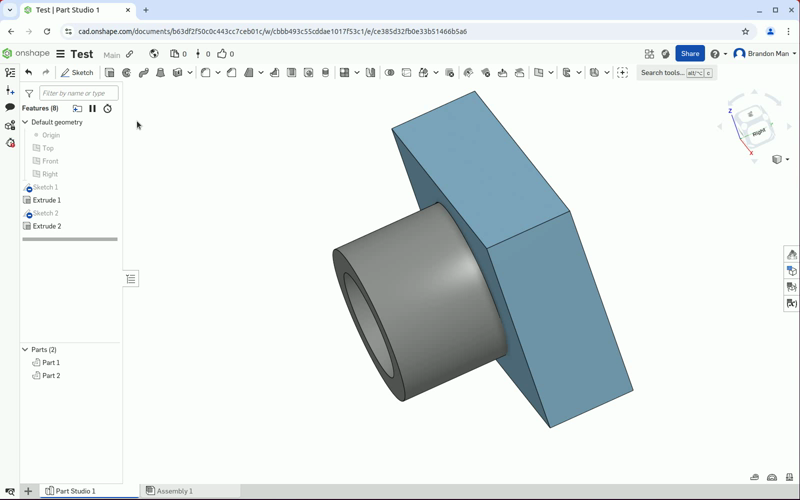
key(right, 2)
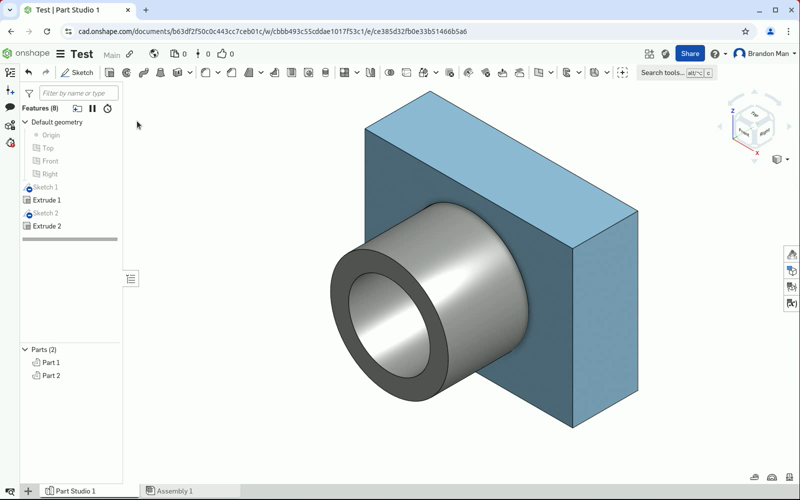
mouse_move(73, 189)
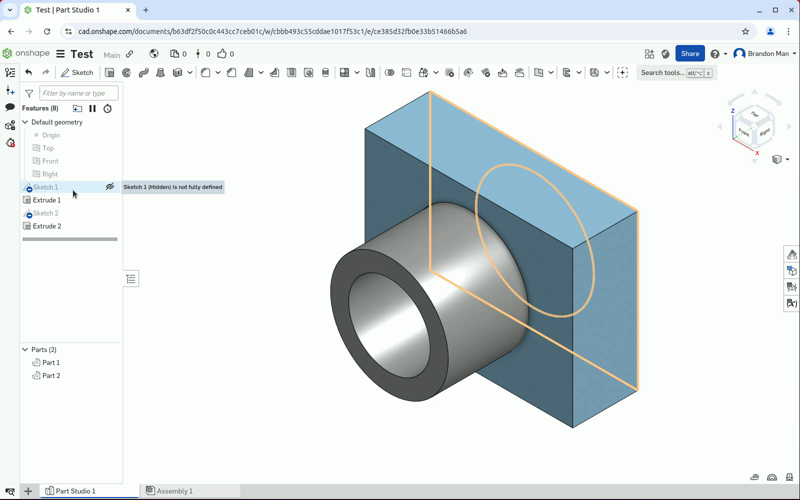
click(73, 189)